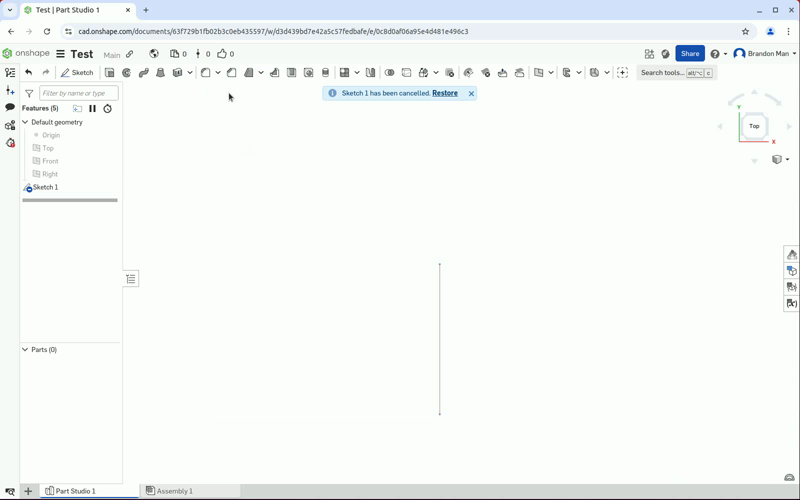
key(shift+h)
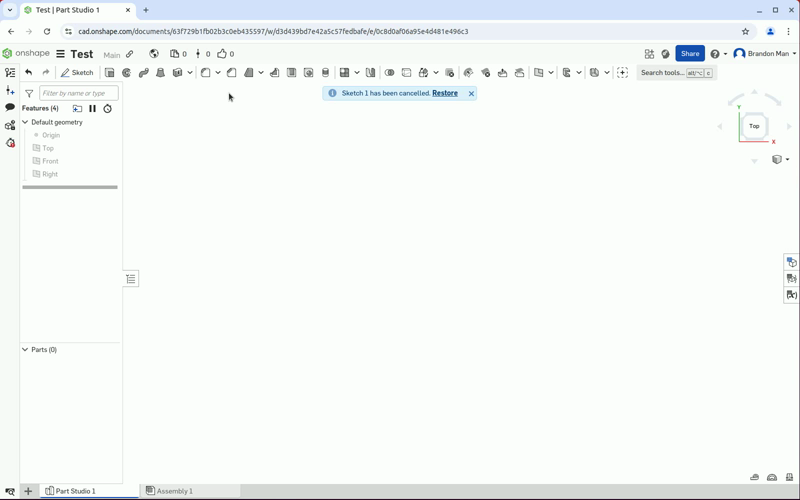
mouse_move(73, 352)
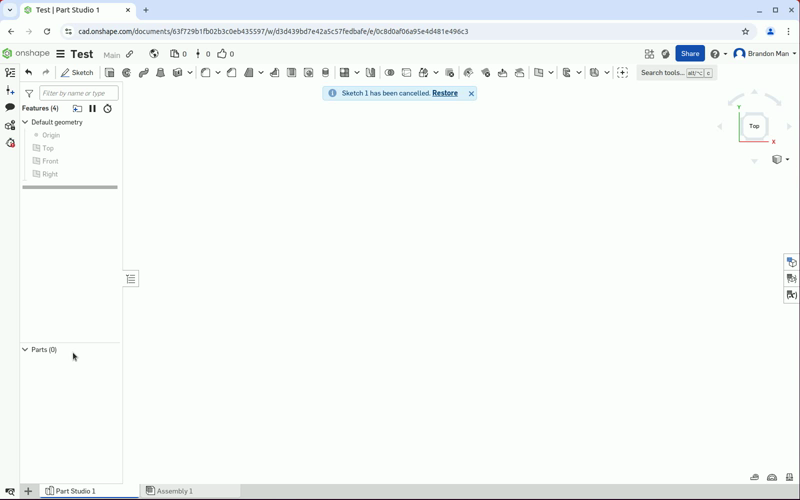
key(y)
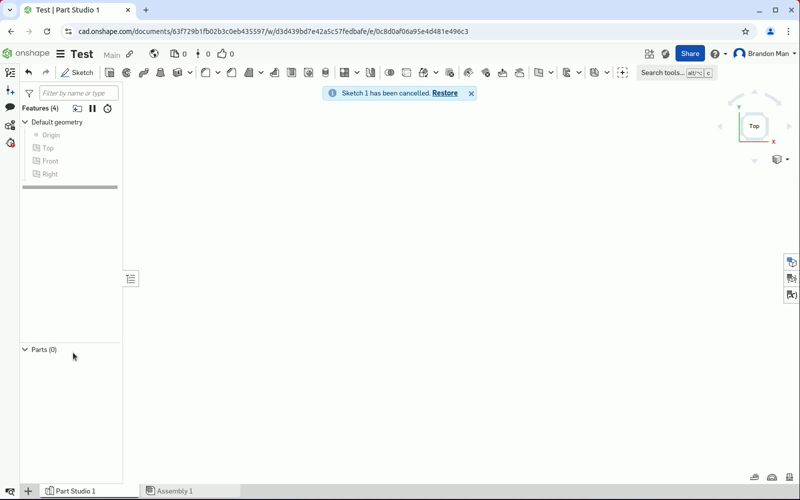
key(shift+p)
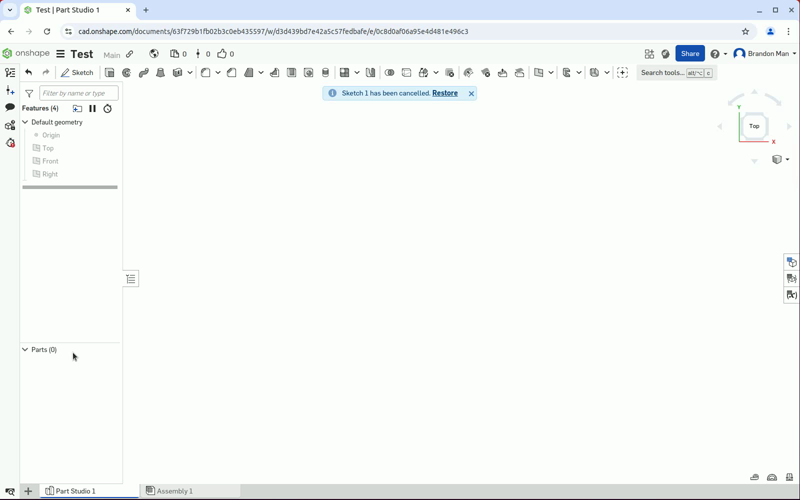
key(space)
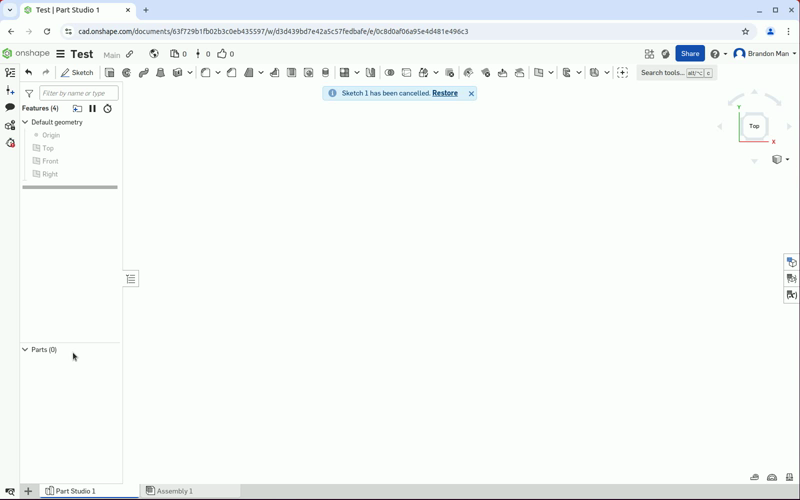
key_down(shift)
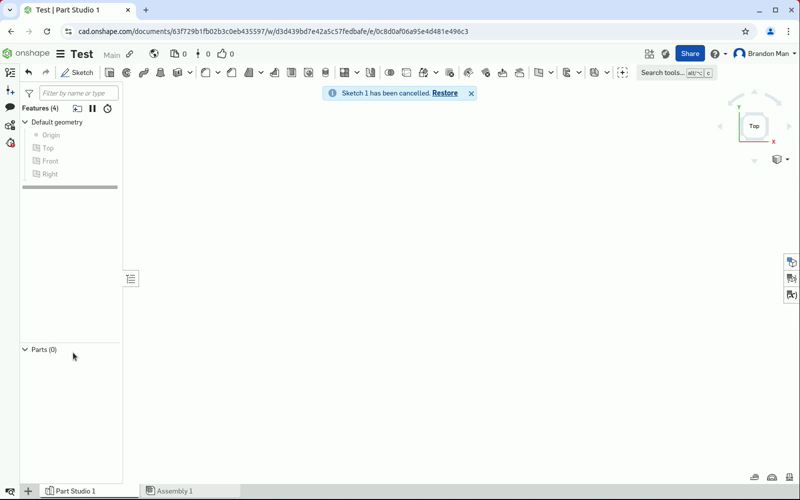
key(up)
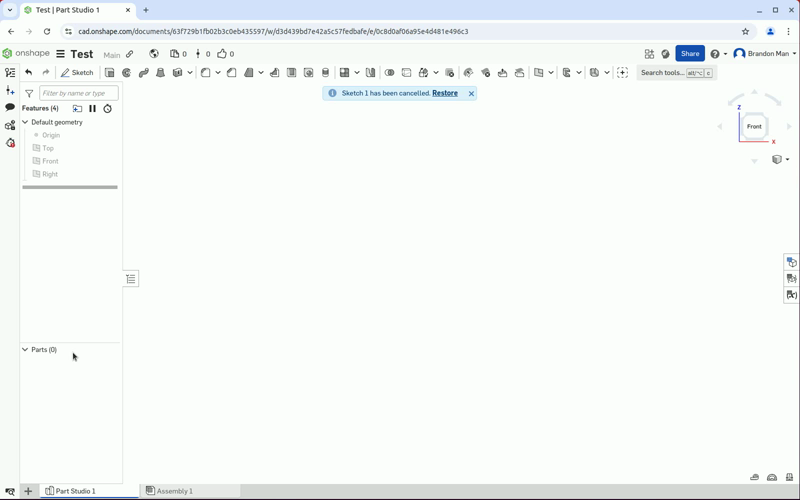
key_up(shift)
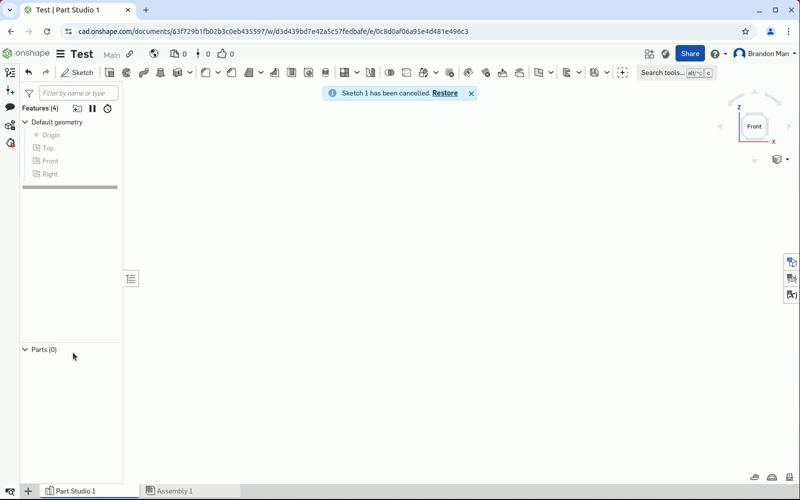
mouse_move(73, 352)
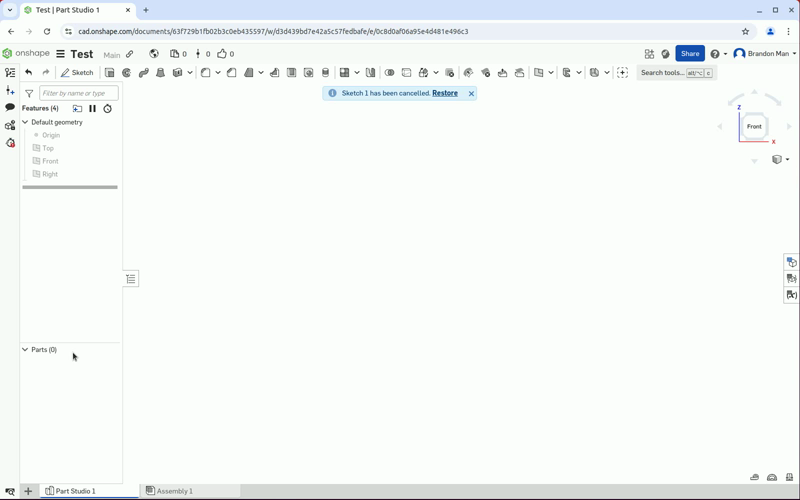
key(shift+y)
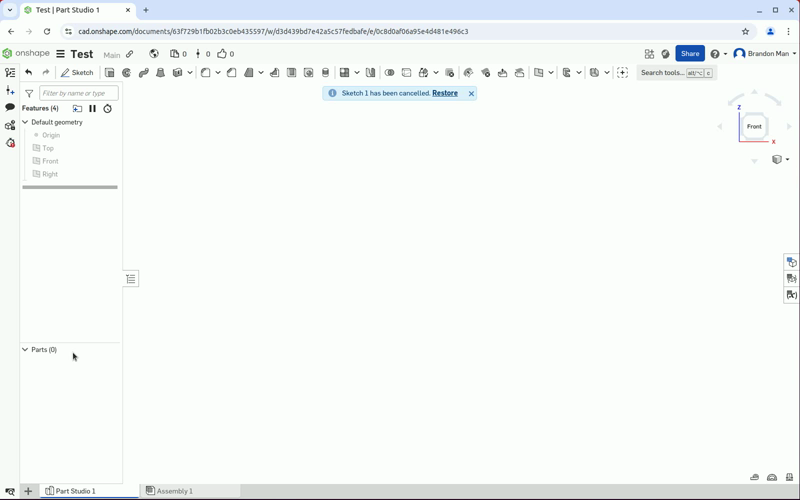
key(shift+s)
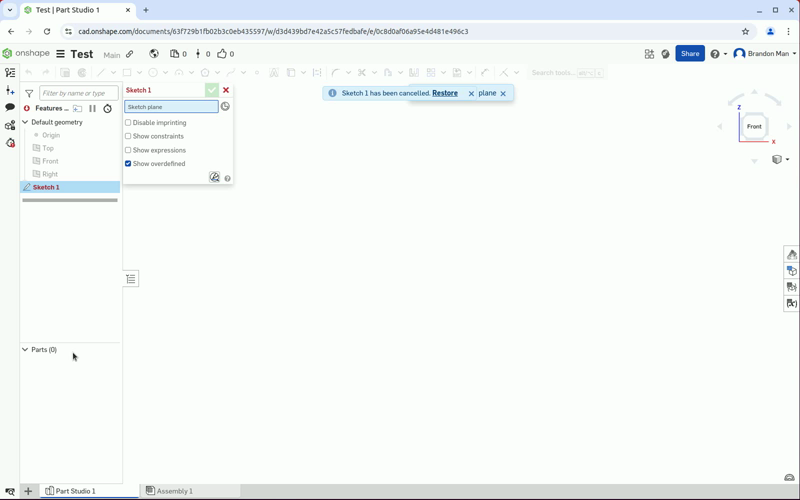
mouse_move(73, 163)
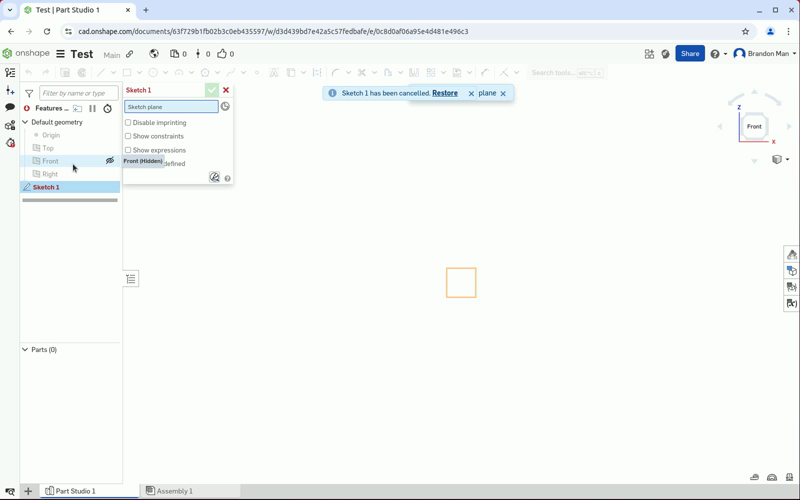
click(73, 163)
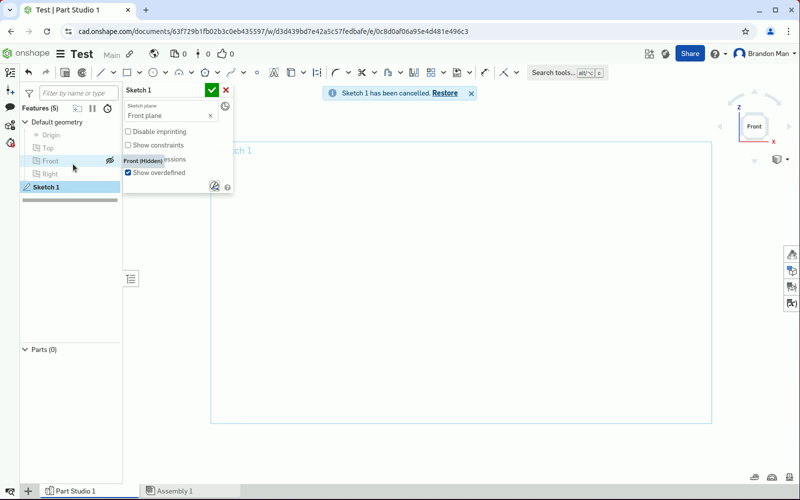
mouse_move(73, 352)
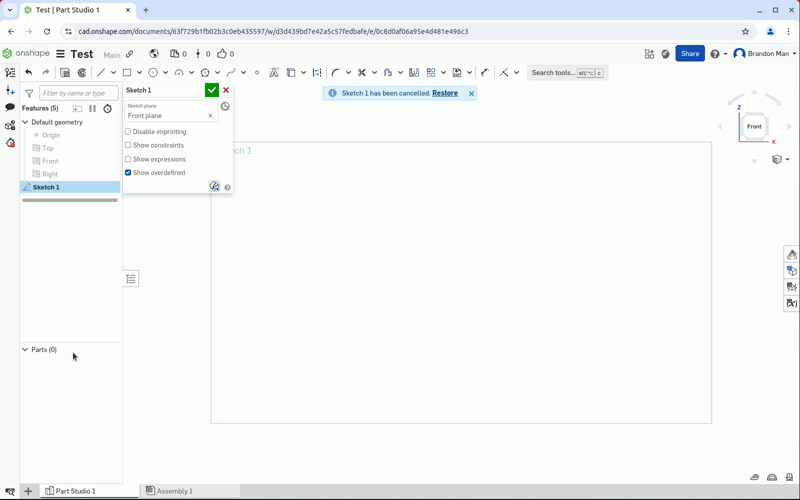
key(y)
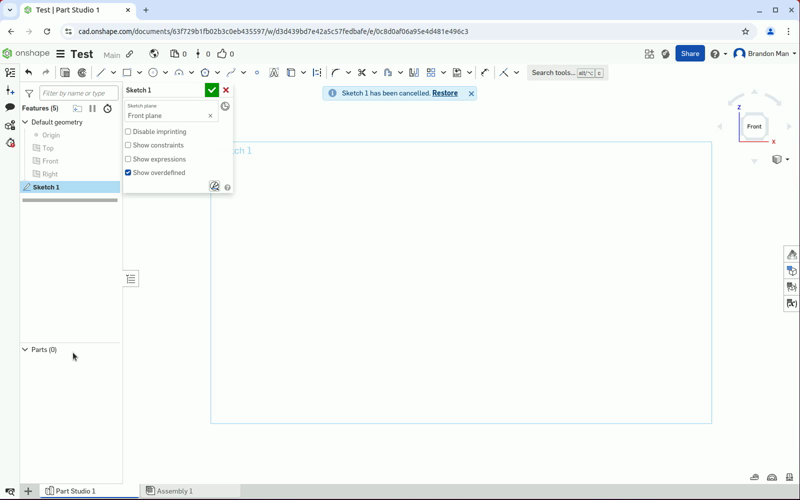
key(l)
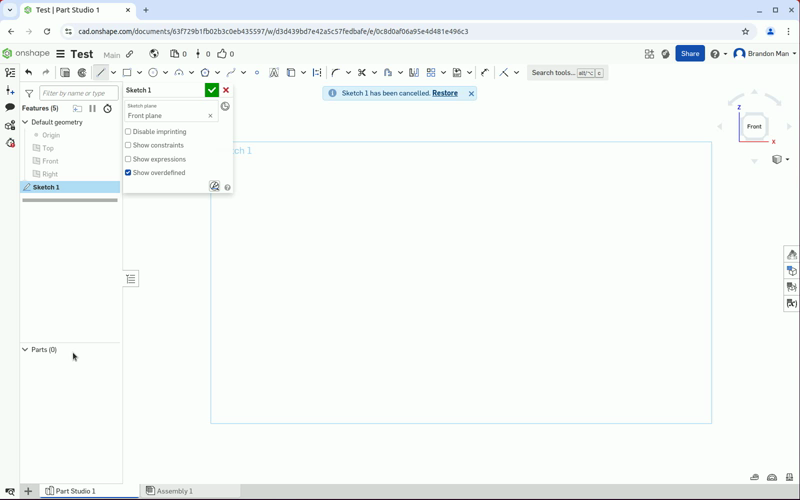
key_down(shift)
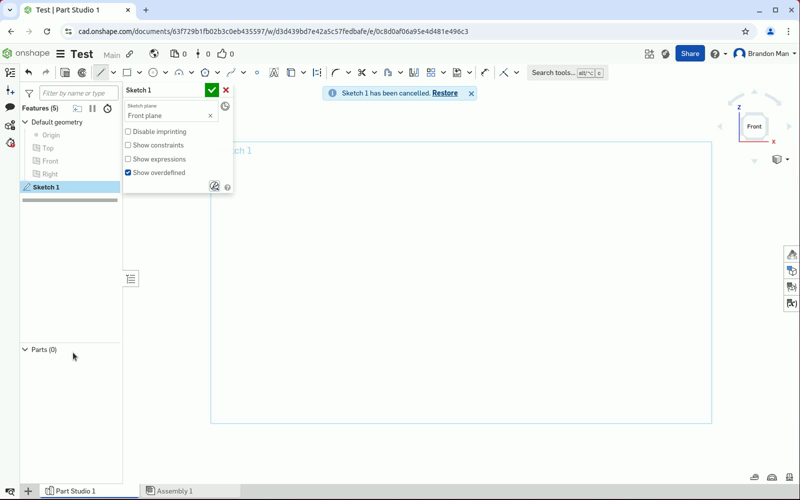
mouse_move(366, 329)
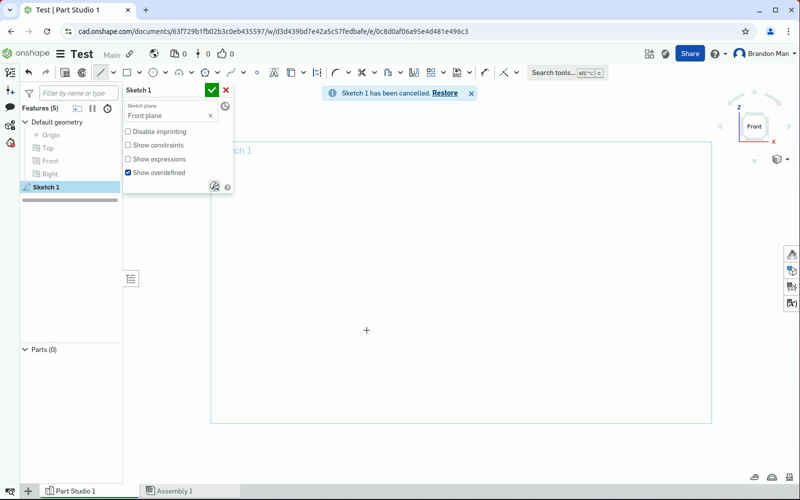
click(366, 329)
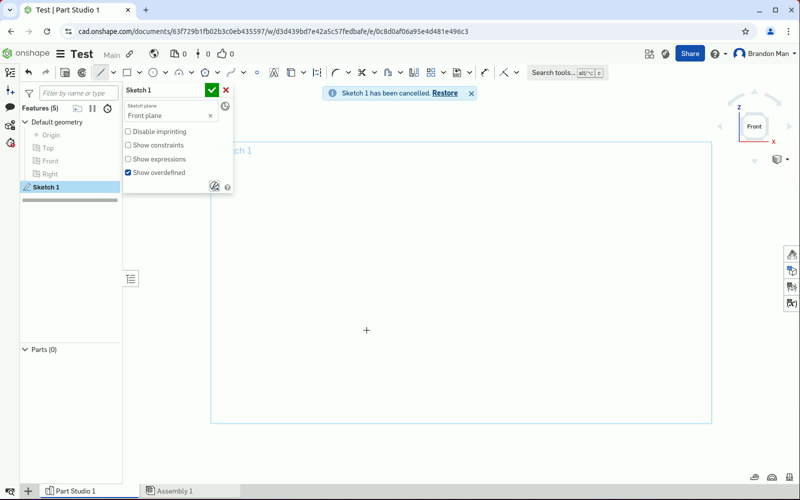
key_up(shift)
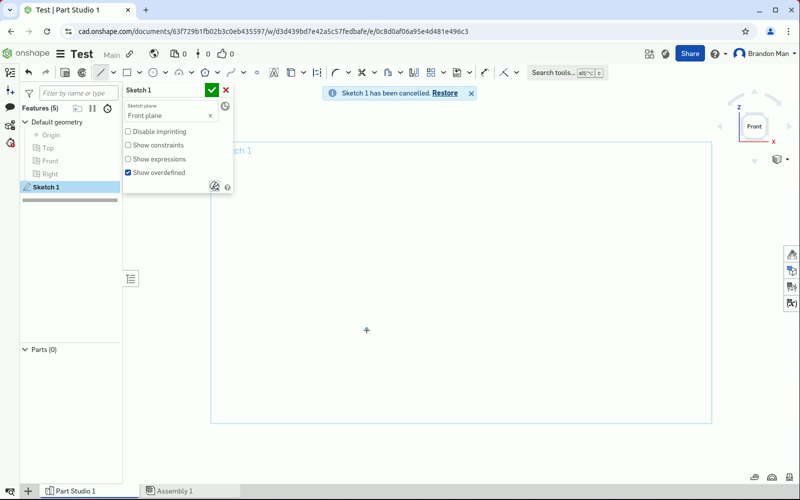
key_down(shift)
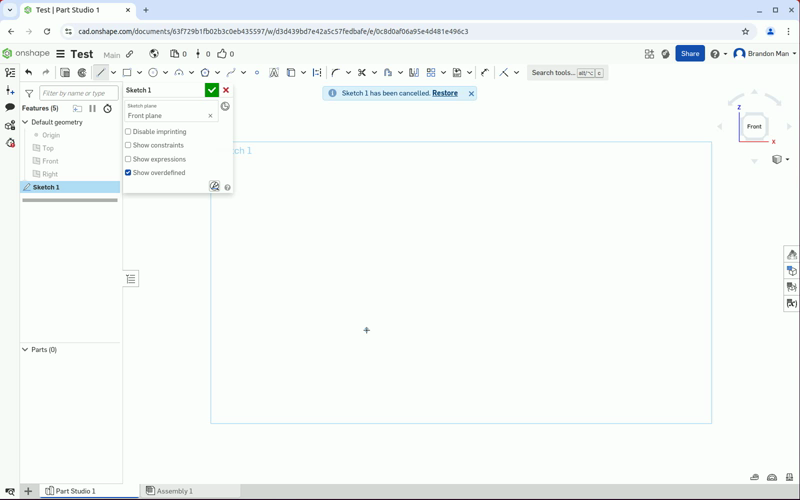
mouse_move(553, 329)
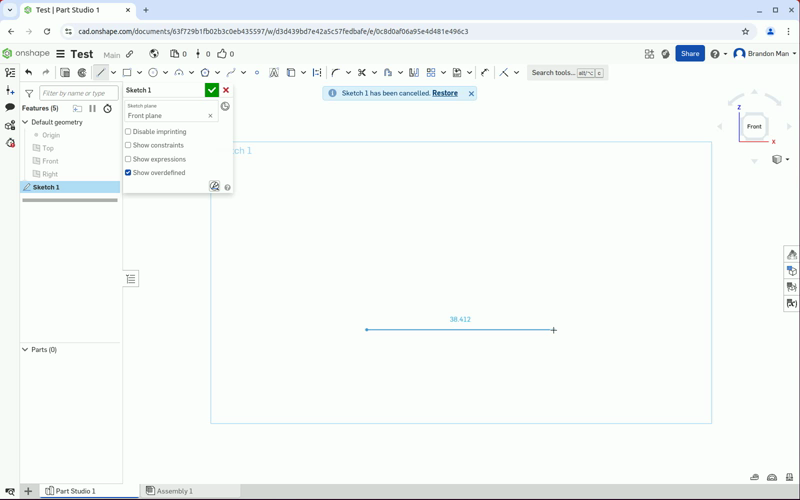
click(553, 329)
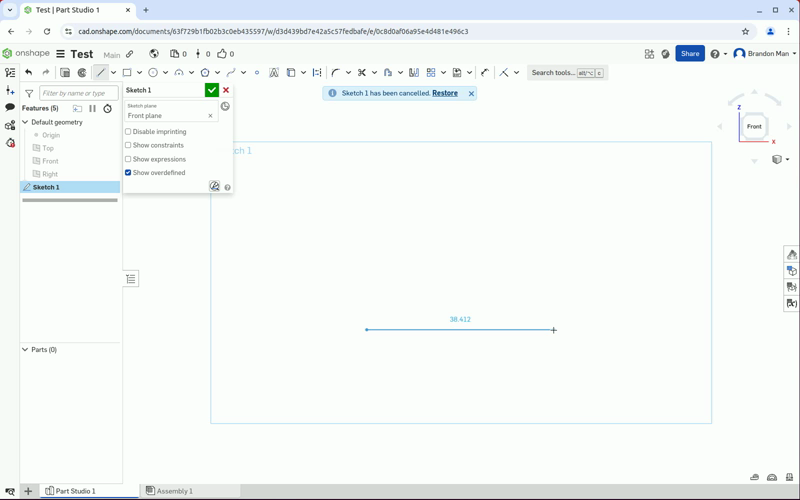
key_up(shift)
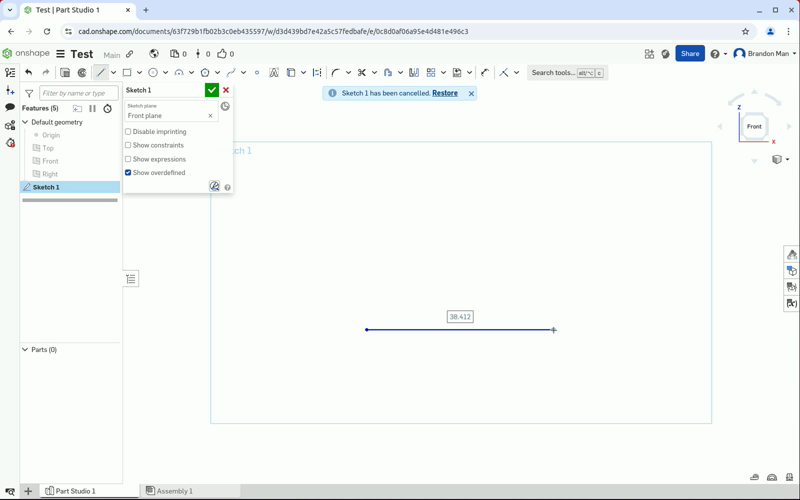
key_down(shift)
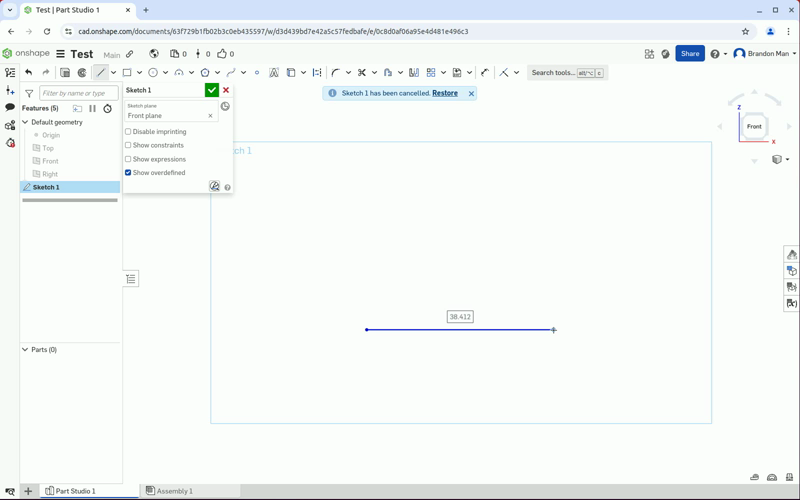
mouse_move(583, 329)
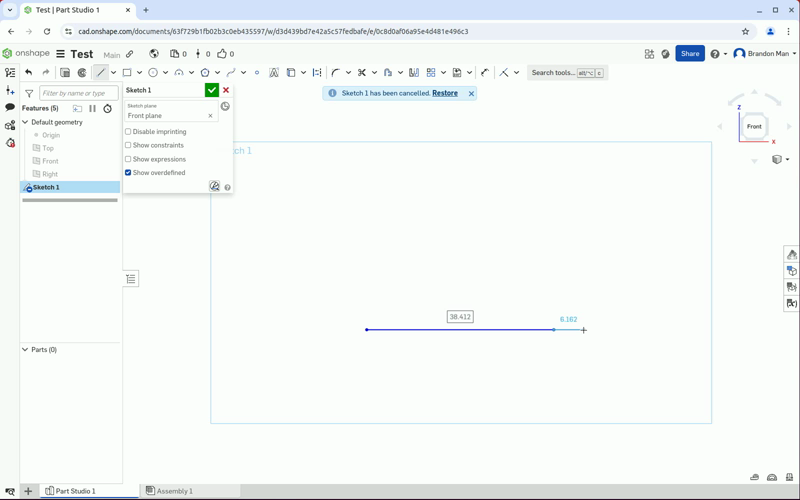
mouse_move(553, 282)
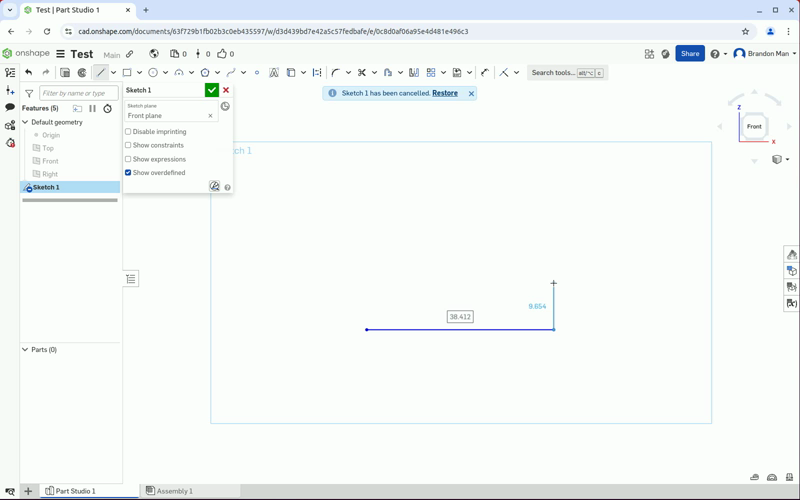
click(553, 282)
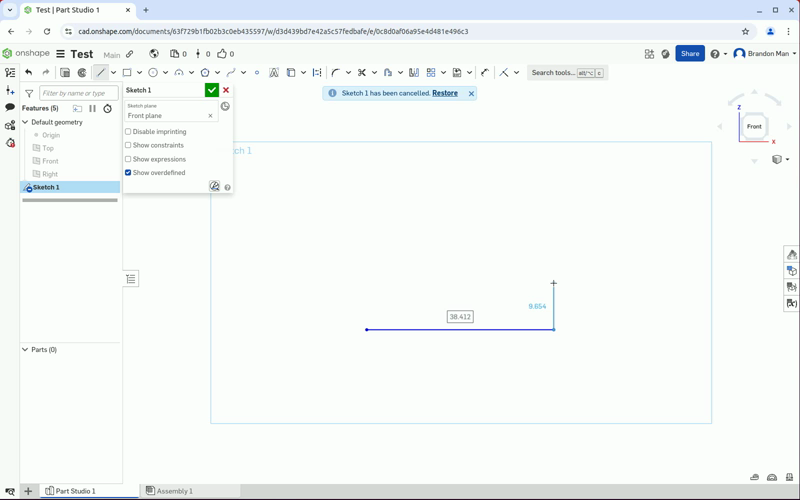
key_up(shift)
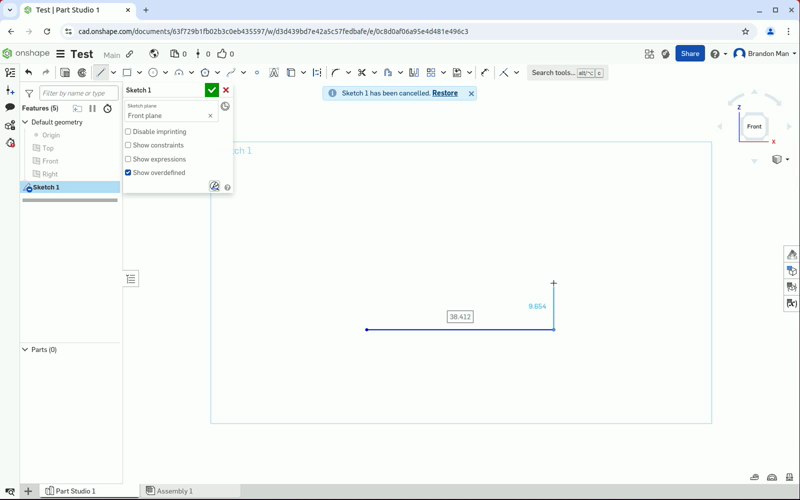
key_down(shift)
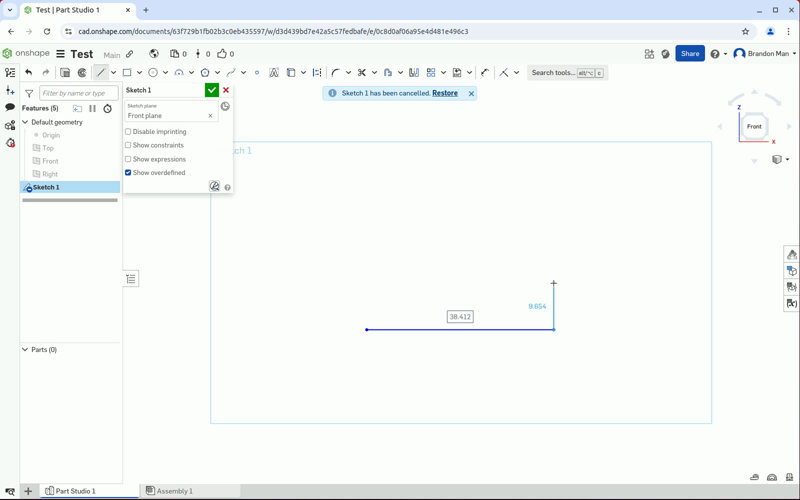
mouse_move(583, 282)
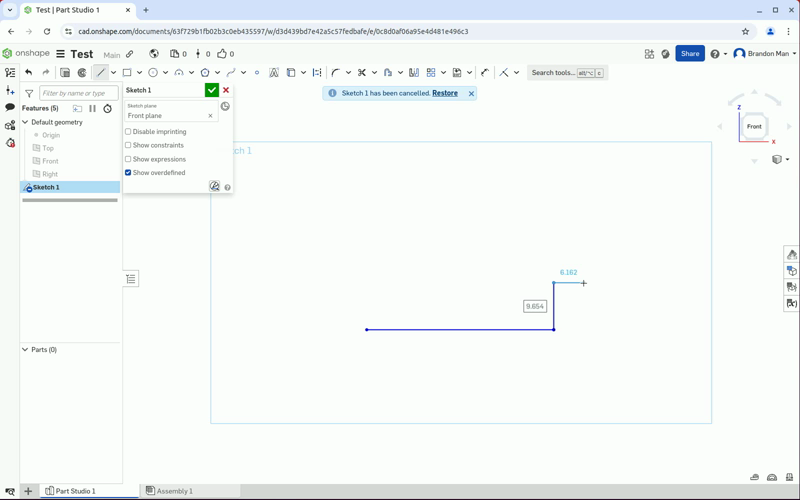
mouse_move(553, 235)
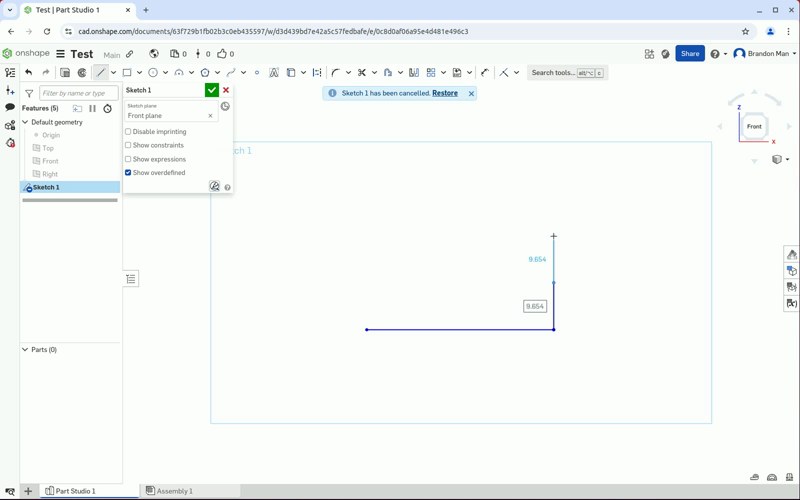
click(553, 235)
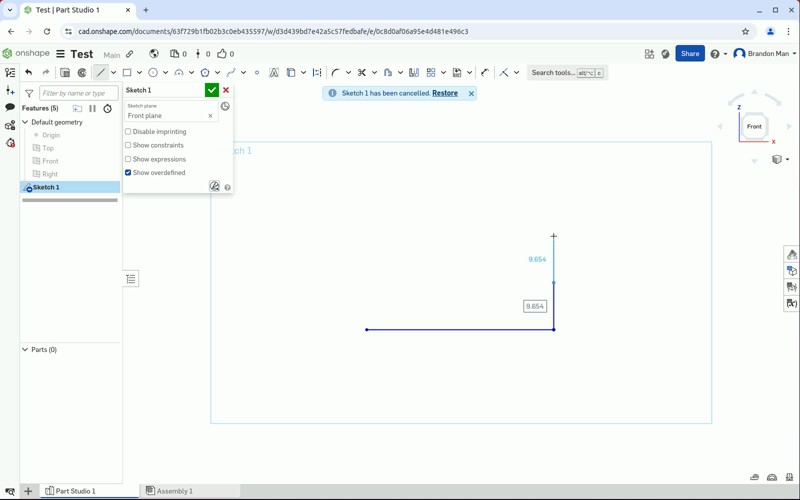
key_up(shift)
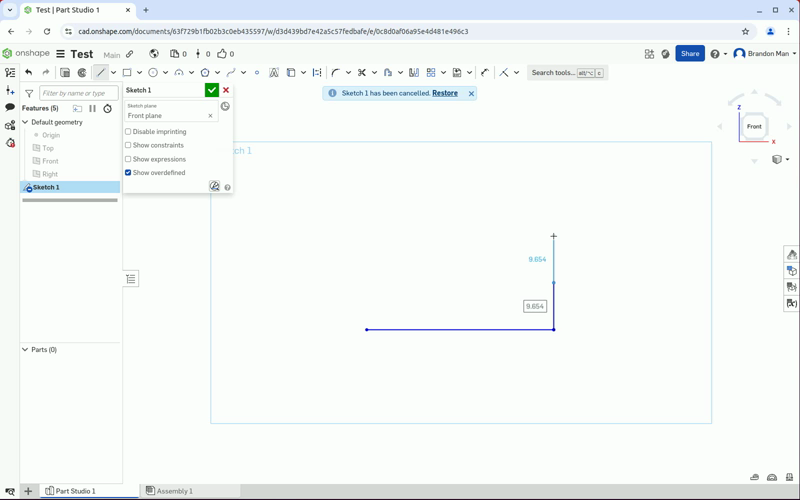
key_down(shift)
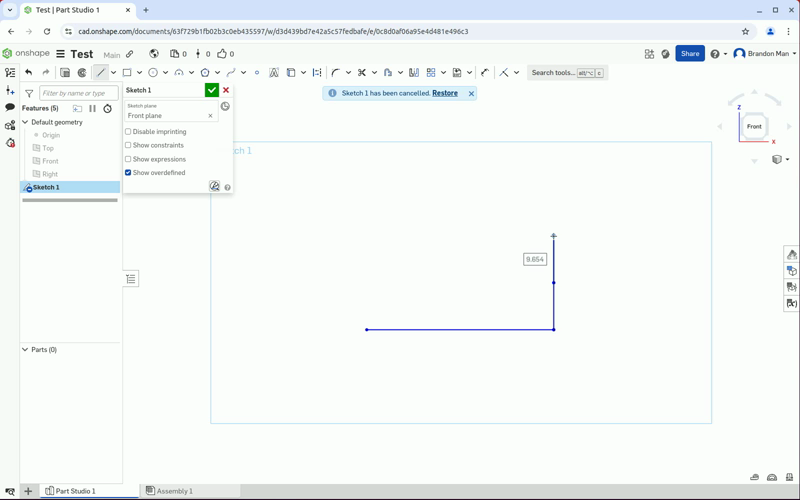
mouse_move(366, 235)
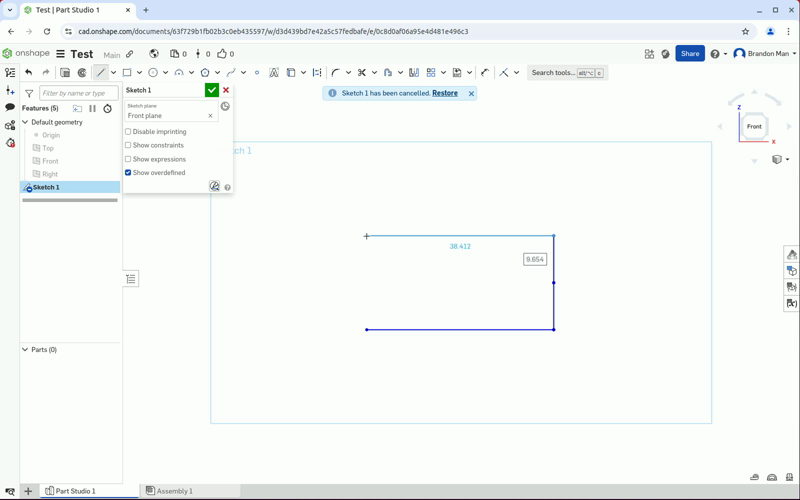
click(366, 235)
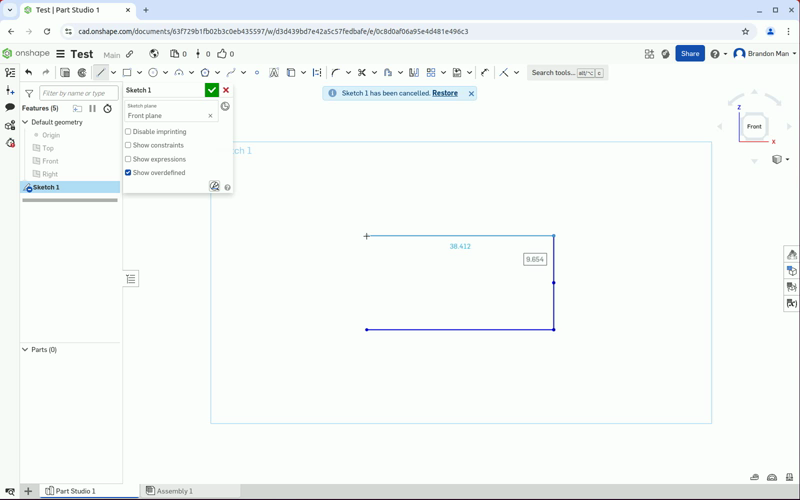
key_up(shift)
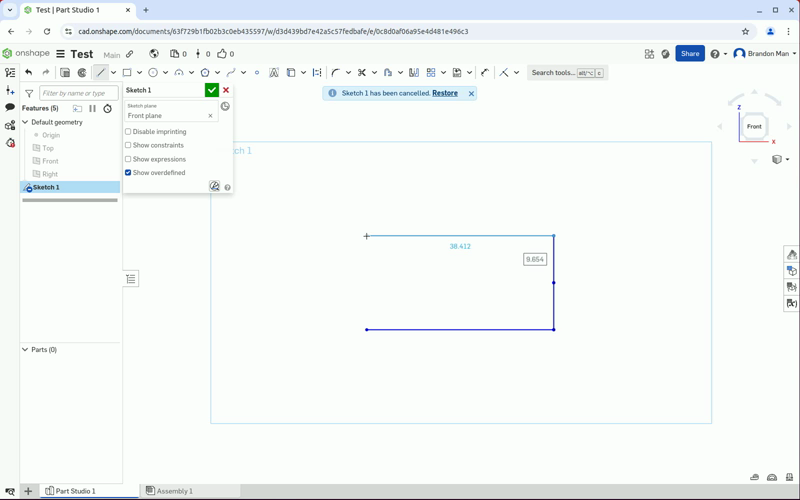
key_down(shift)
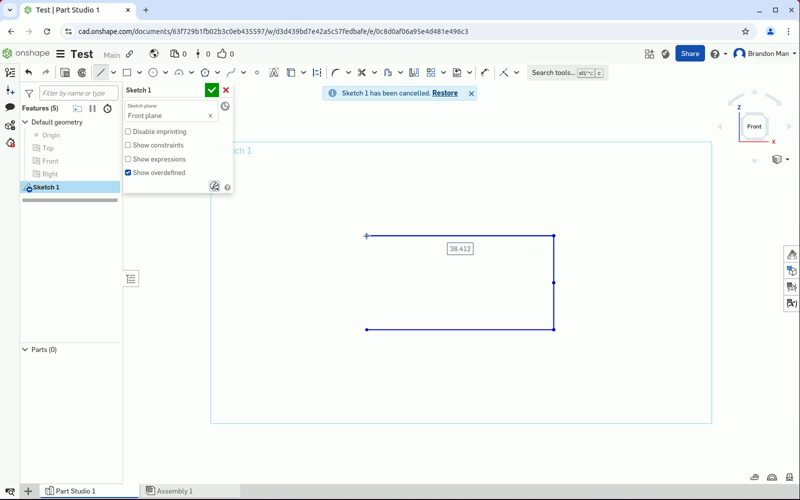
mouse_move(366, 329)
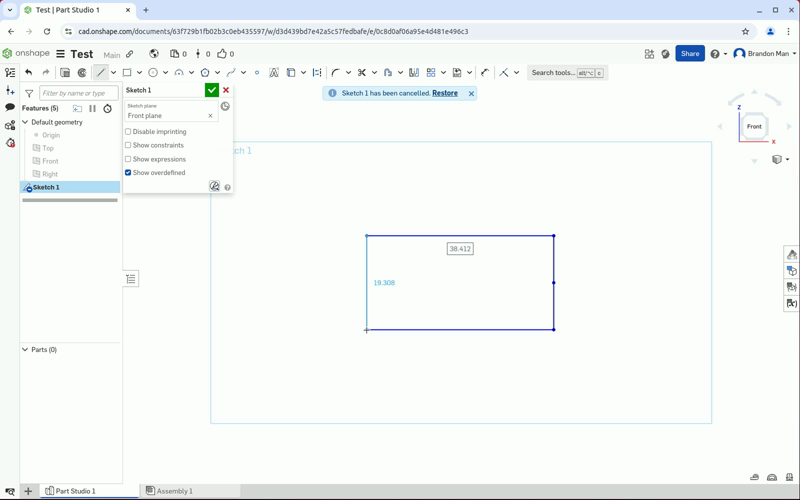
key_up(shift)
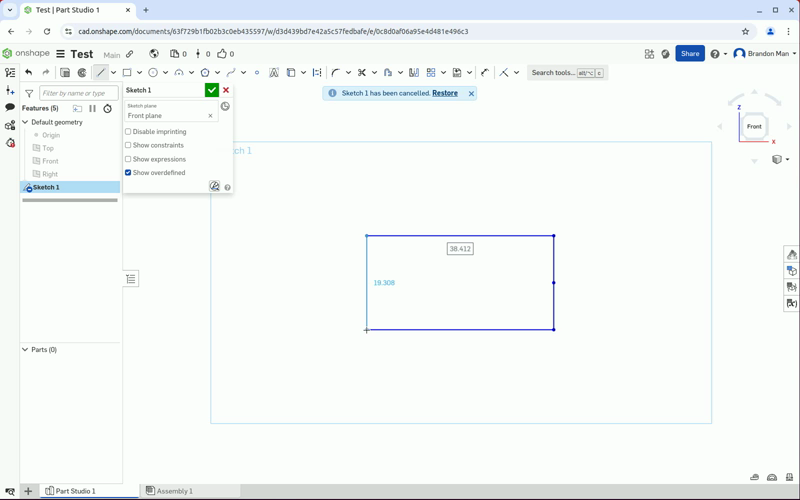
click(366, 329)
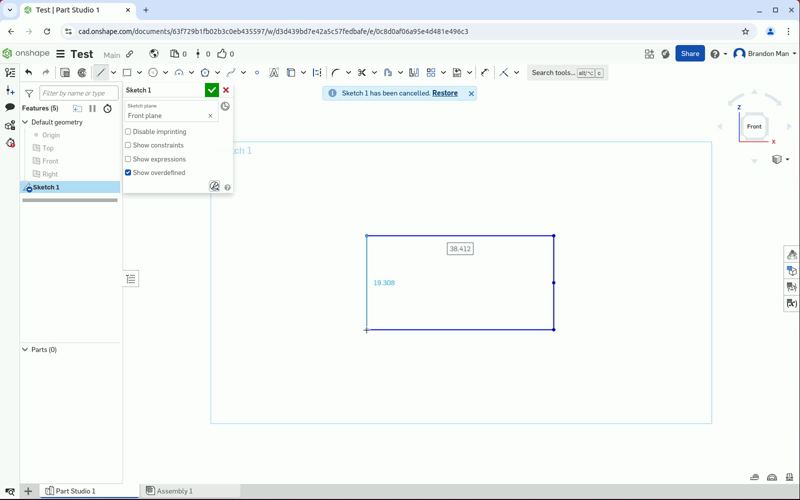
key(esc)
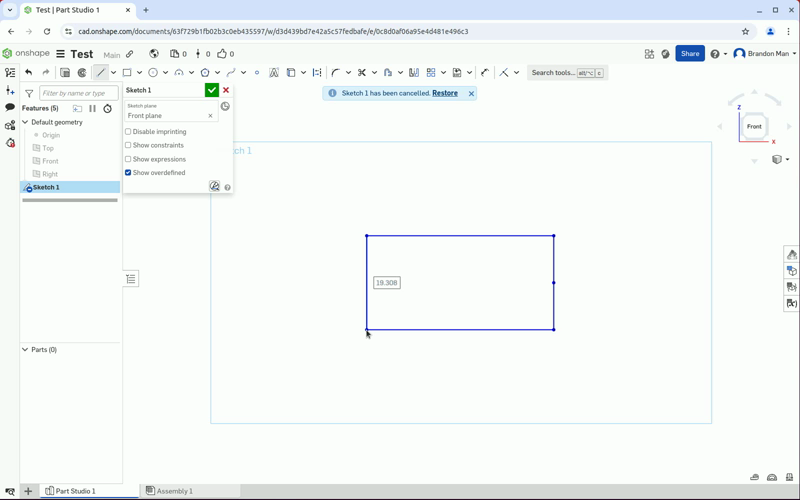
key(c)
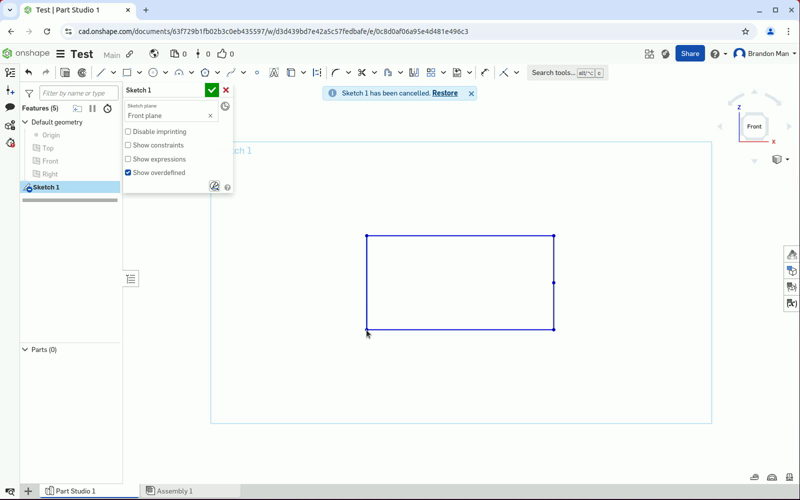
key_down(shift)
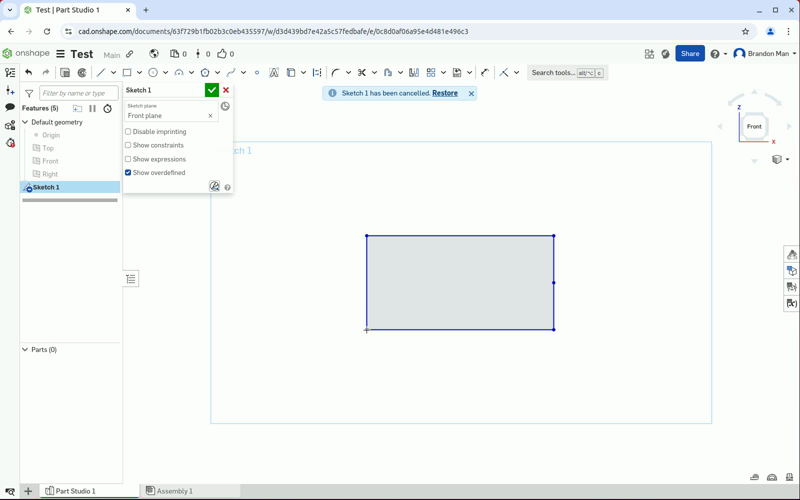
mouse_move(506, 282)
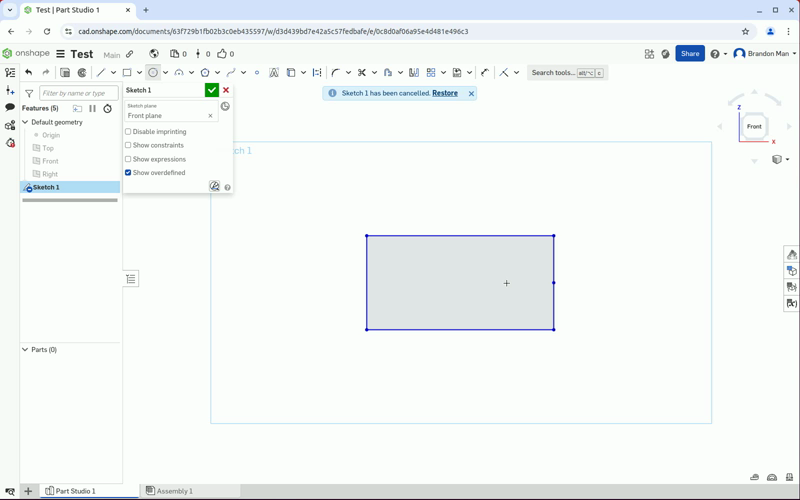
click(506, 282)
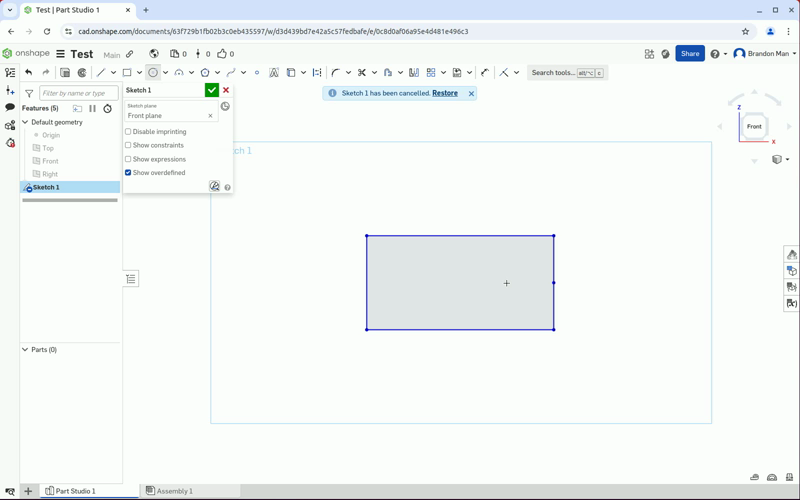
key_up(shift)
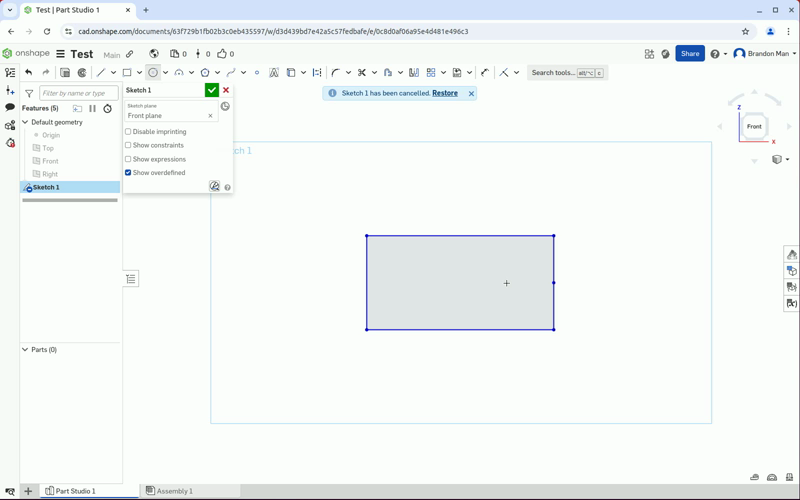
mouse_move(528, 282)
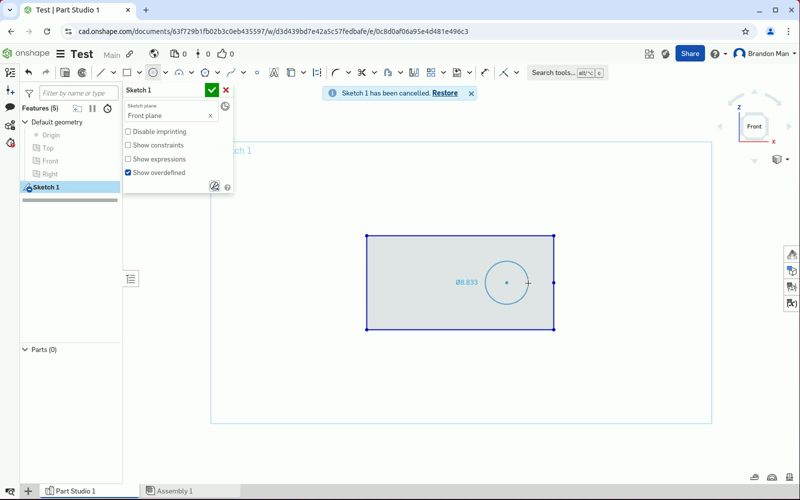
click(528, 282)
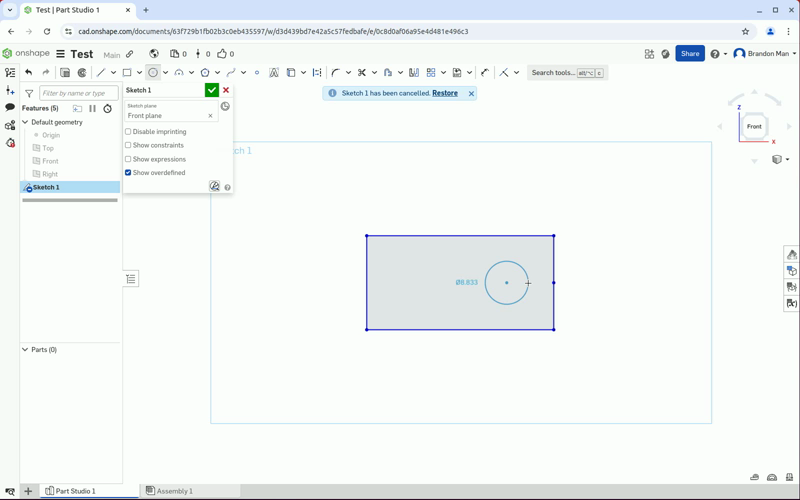
key(esc)
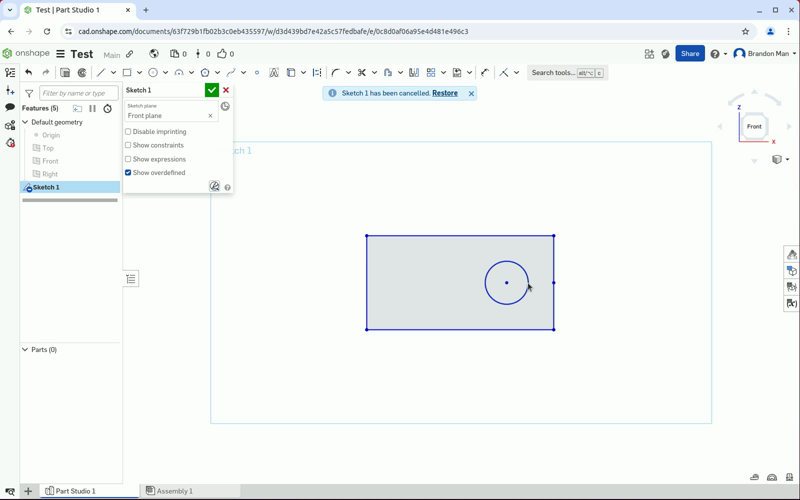
mouse_move(476, 307)
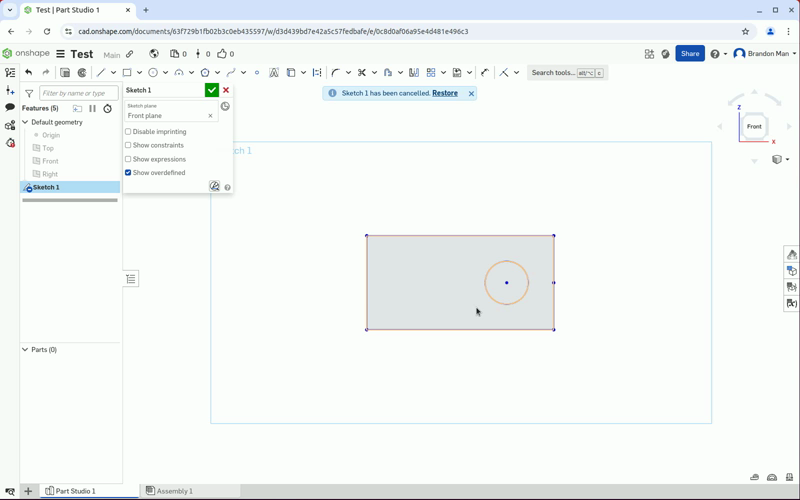
click(476, 307)
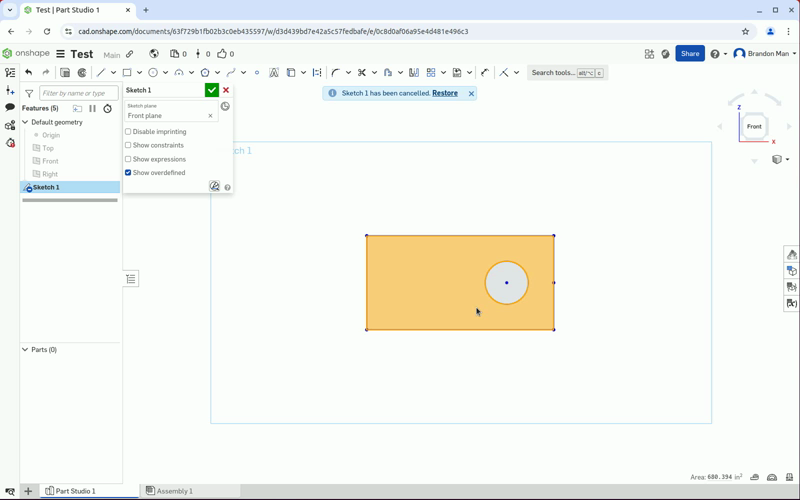
mouse_move(73, 352)
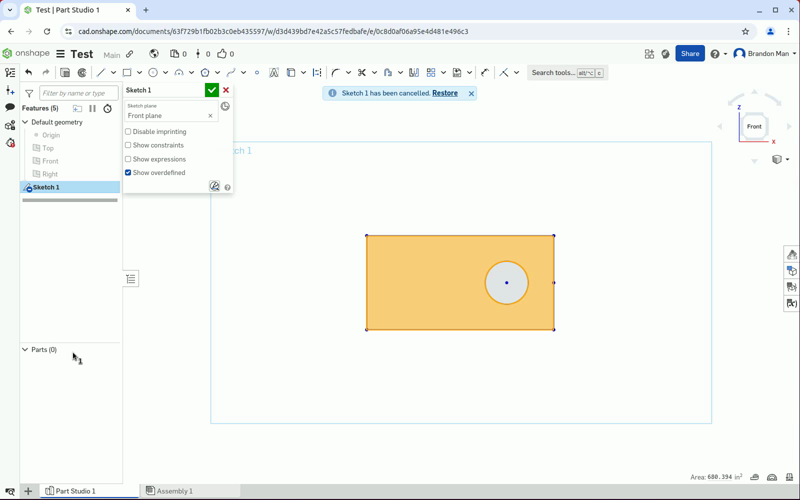
key(shift+y)
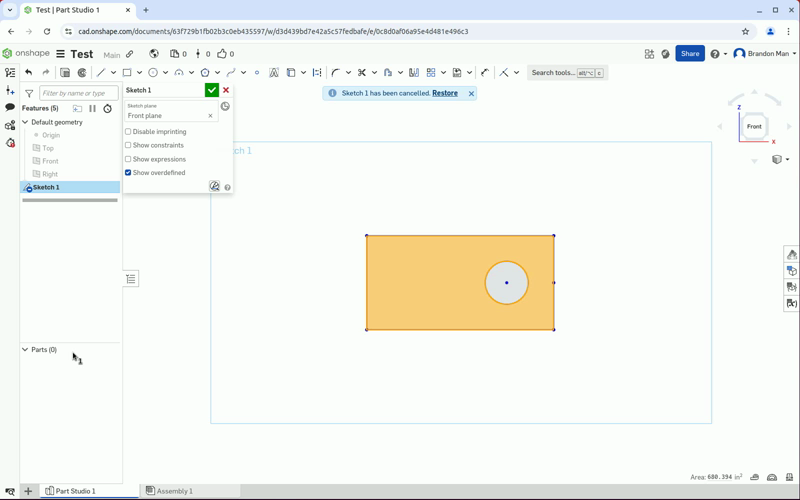
key(shift+e)
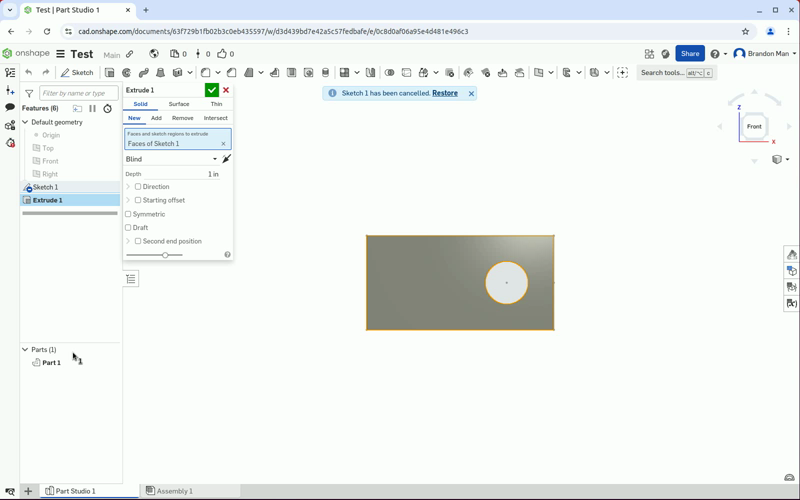
mouse_move(143, 106)
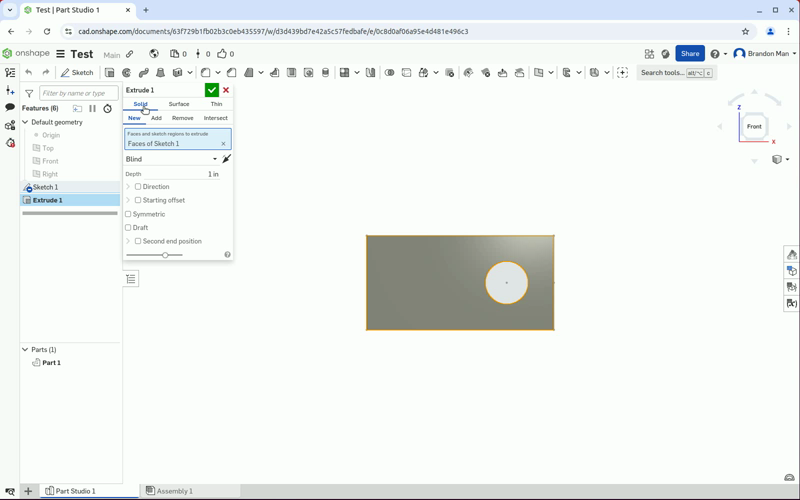
click(143, 106)
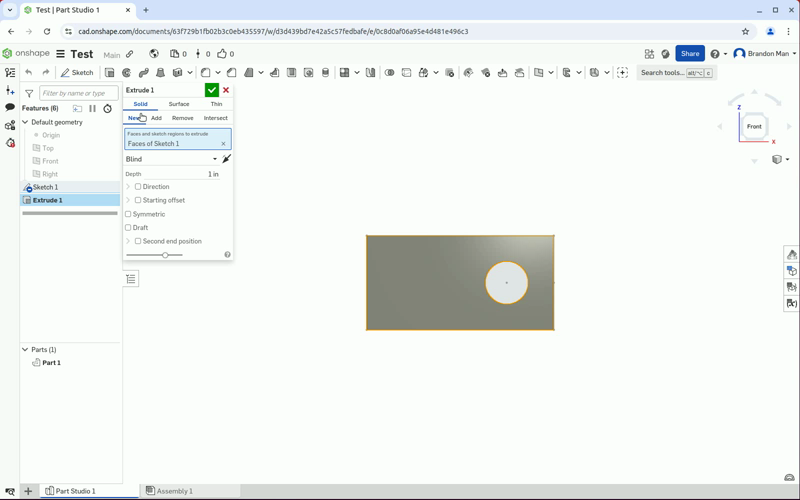
mouse_move(137, 120)
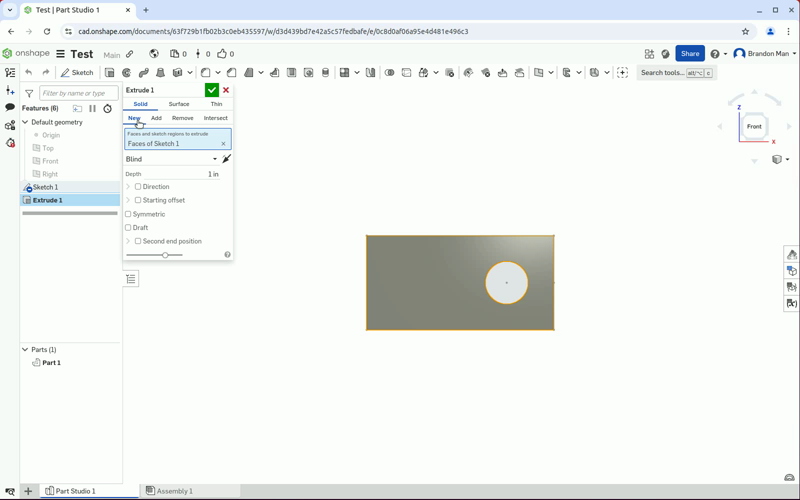
click(137, 120)
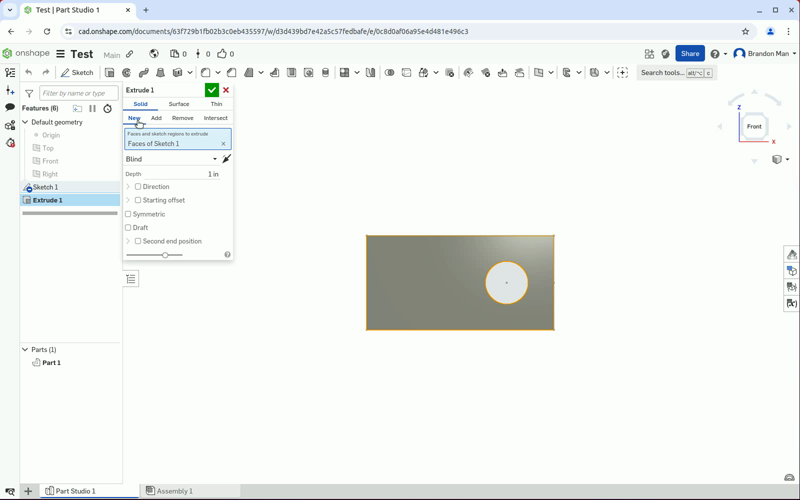
key(tab, 4)
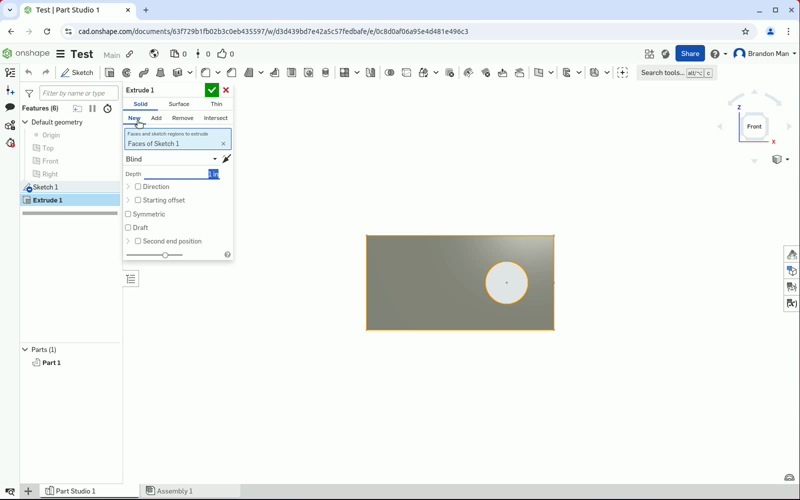
text(19.257)
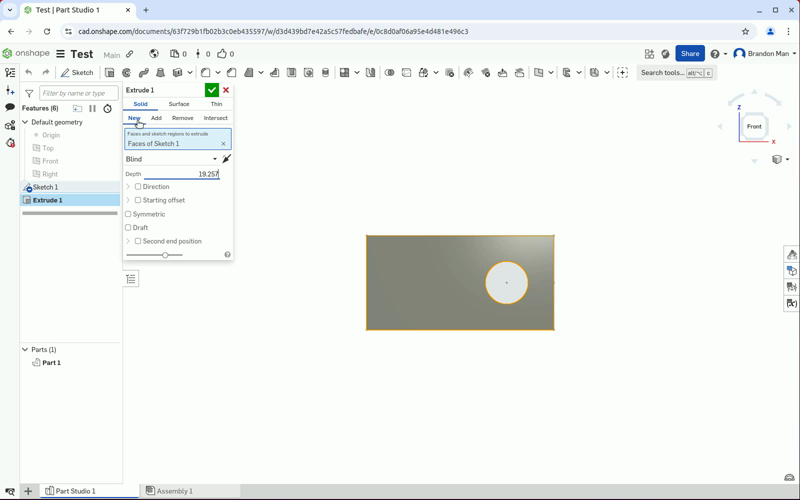
key(enter)
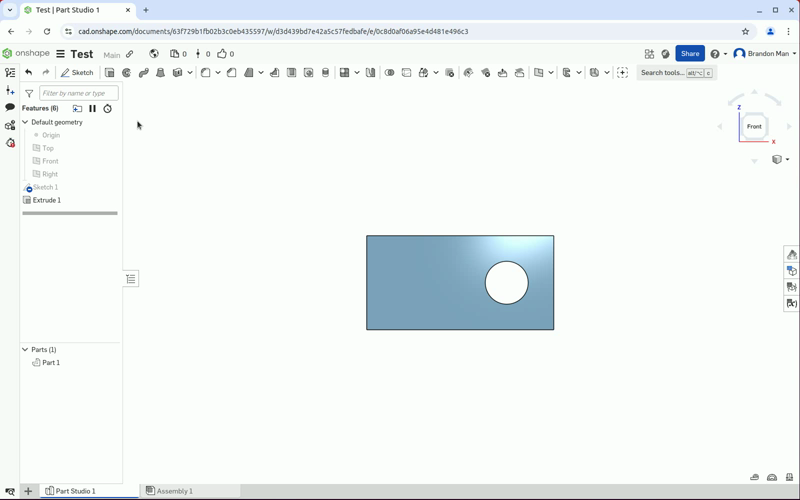
key(shift+h)
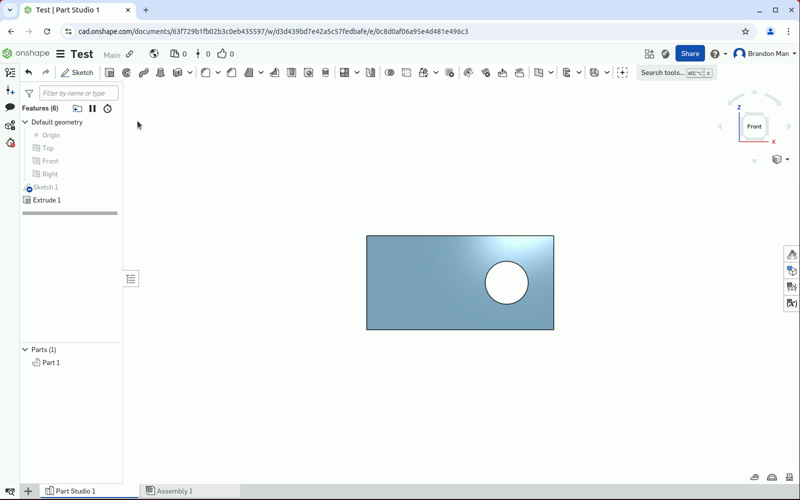
key(shift+h)
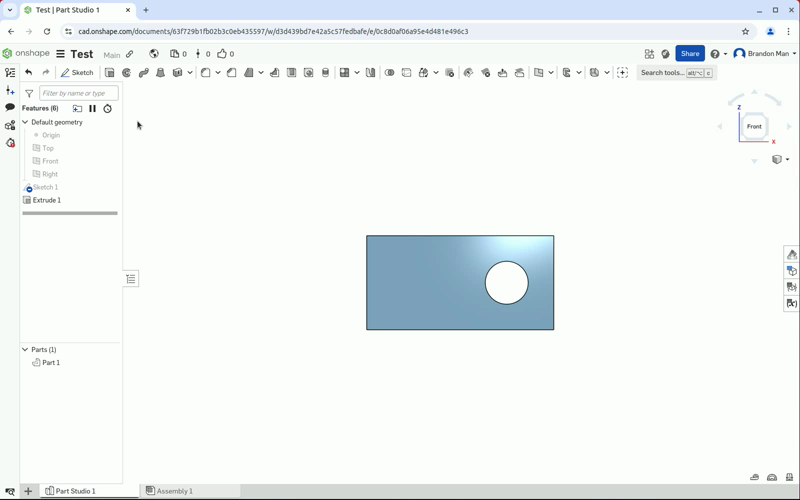
mouse_move(73, 189)
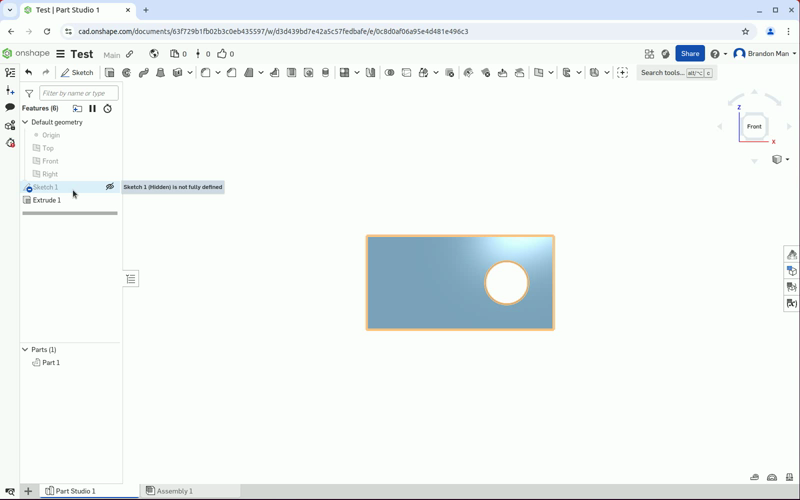
click(73, 189)
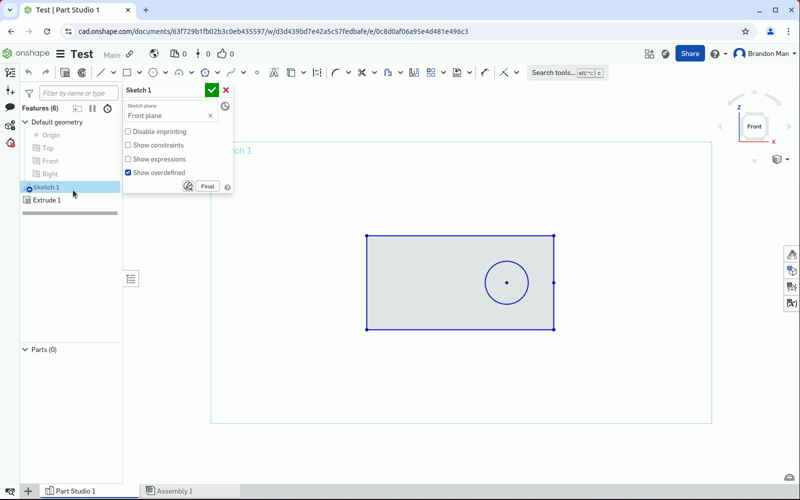
mouse_move(229, 92)
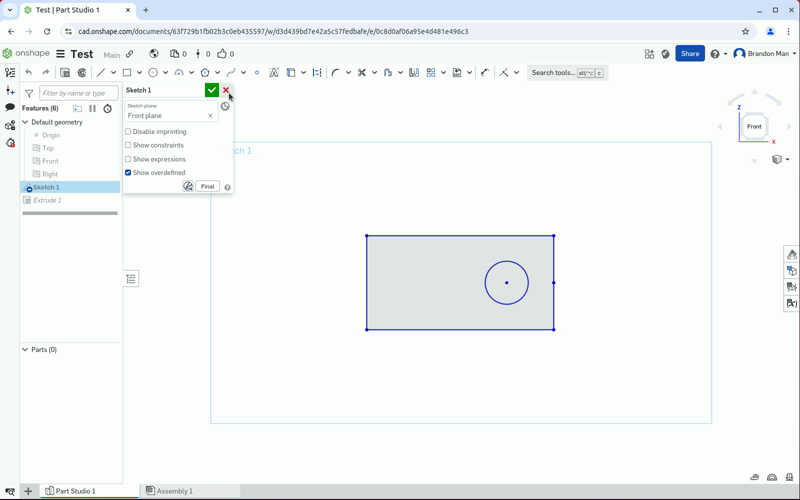
click(229, 92)
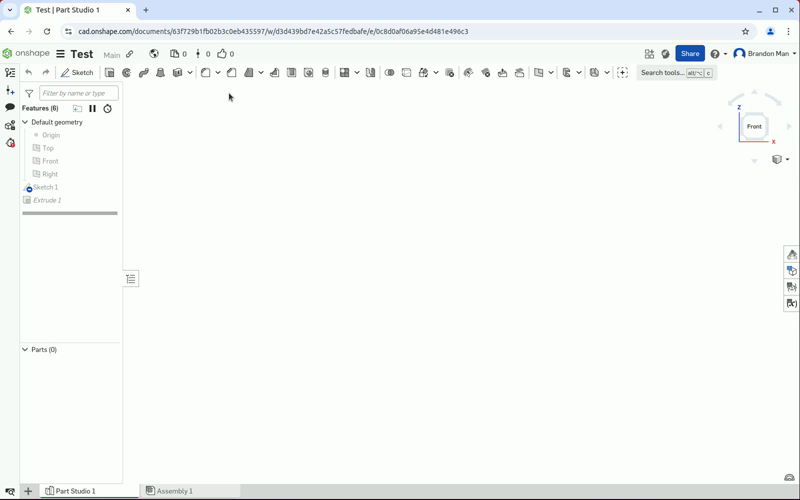
mouse_move(73, 352)
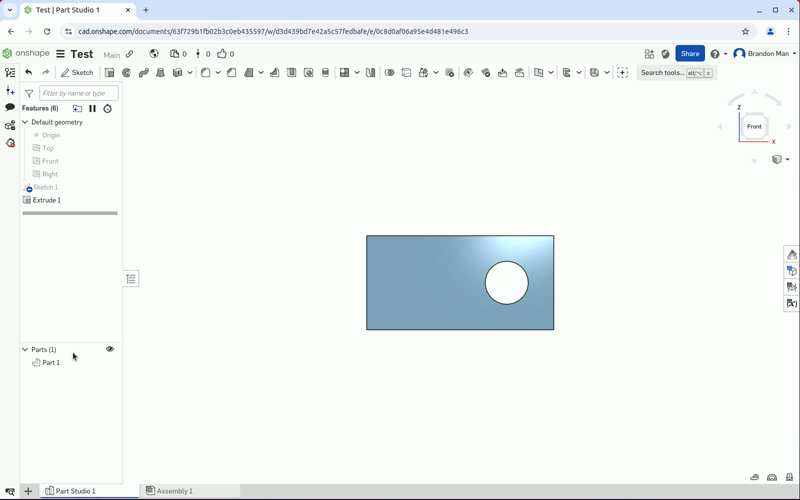
key(y)
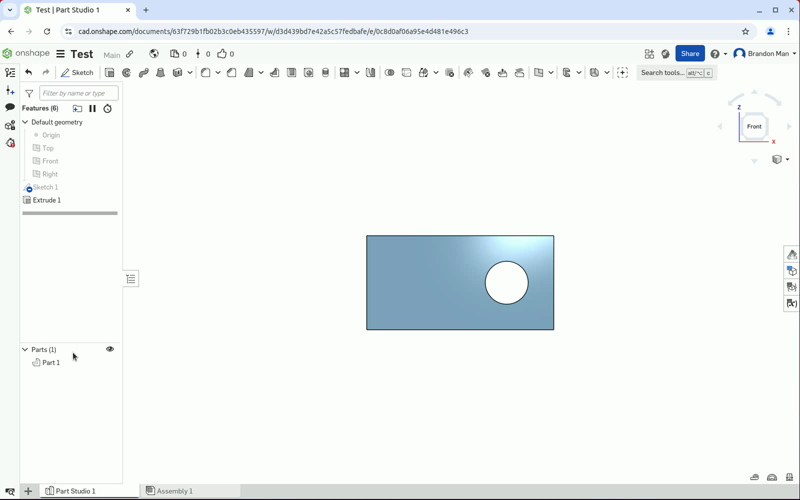
key(shift+p)
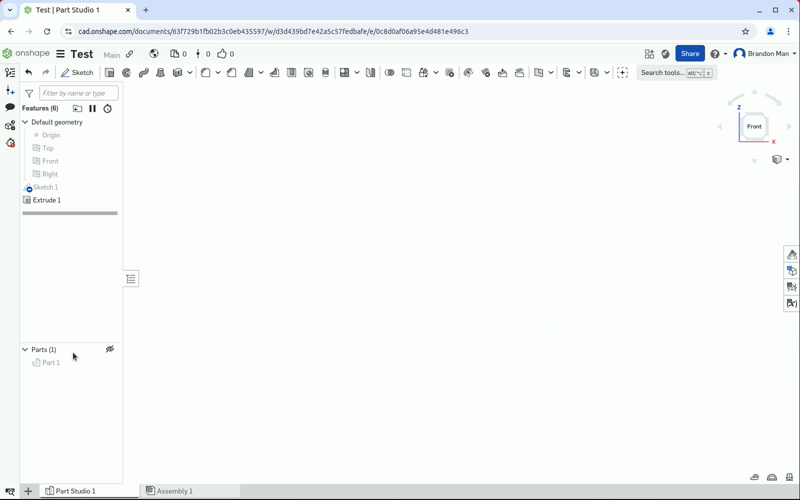
key(space)
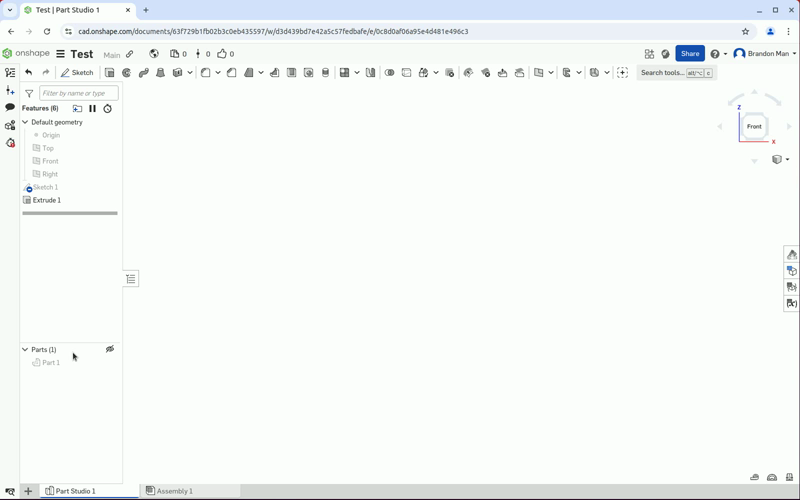
key_down(shift)
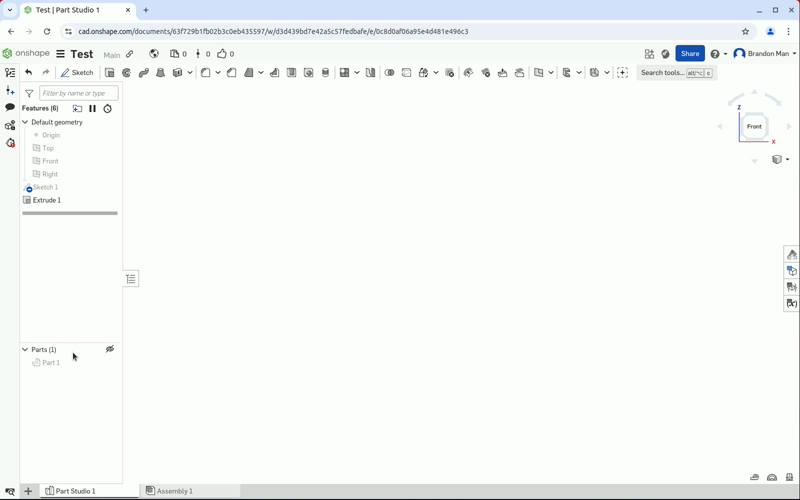
key(left)
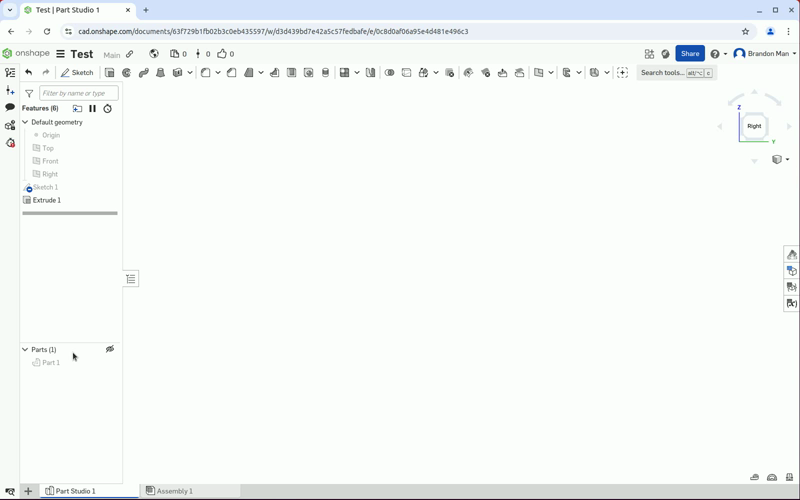
key_up(shift)
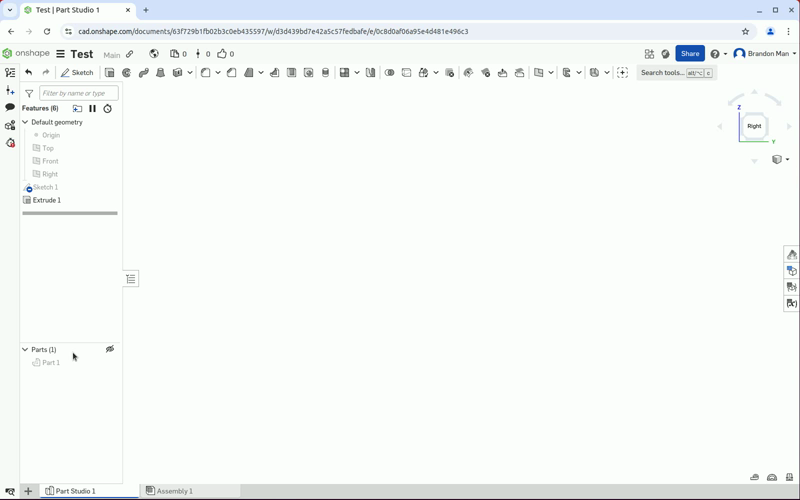
mouse_move(73, 352)
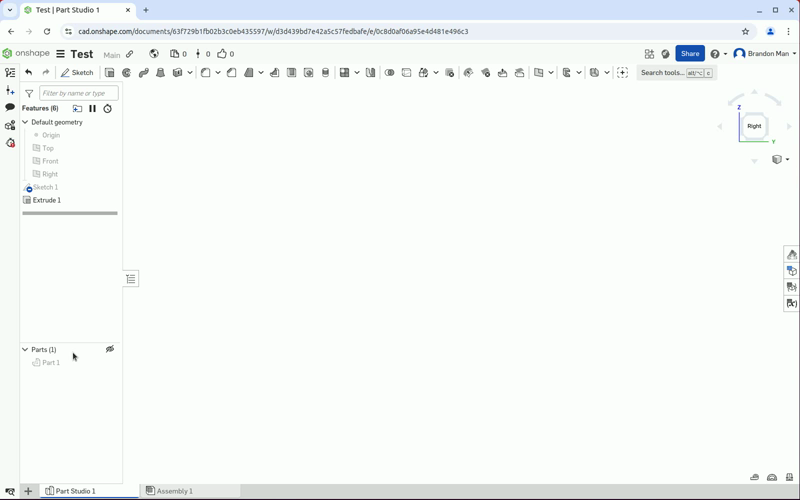
key(shift+y)
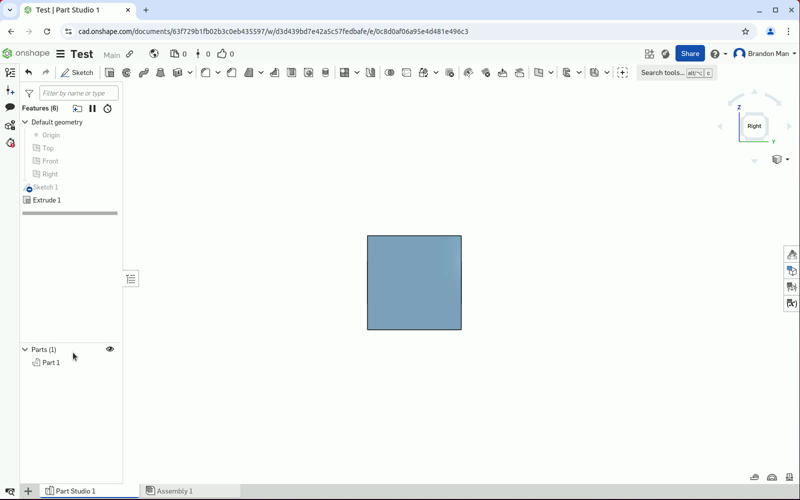
mouse_move(541, 75)
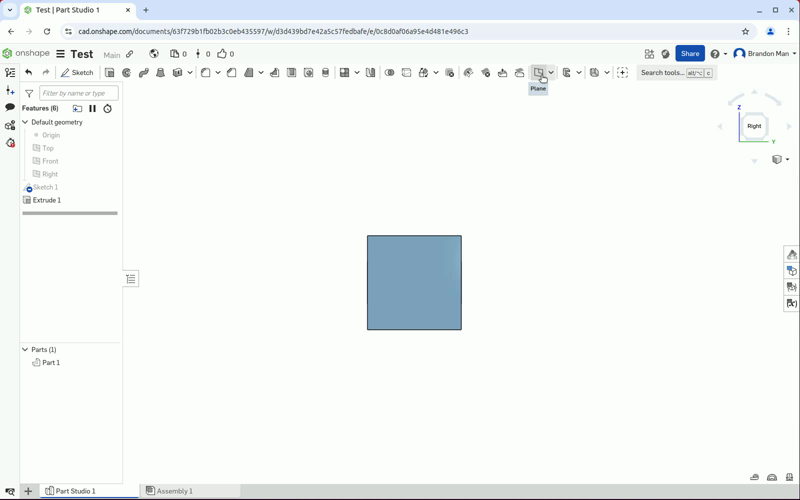
click(541, 75)
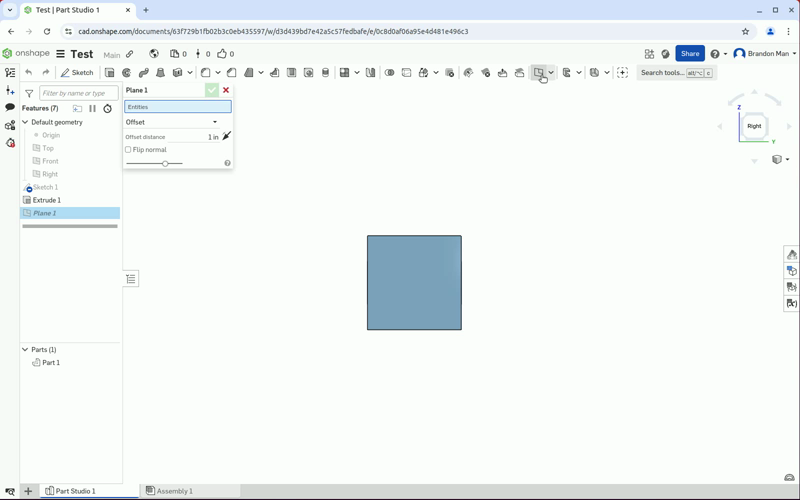
mouse_move(73, 176)
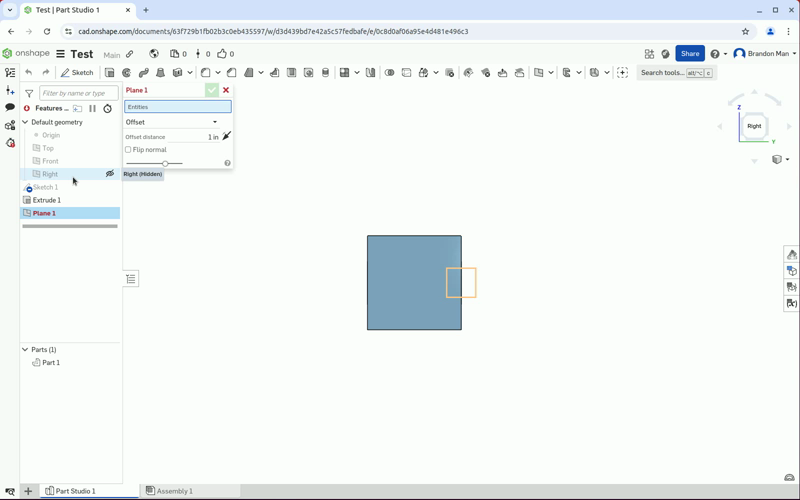
click(73, 176)
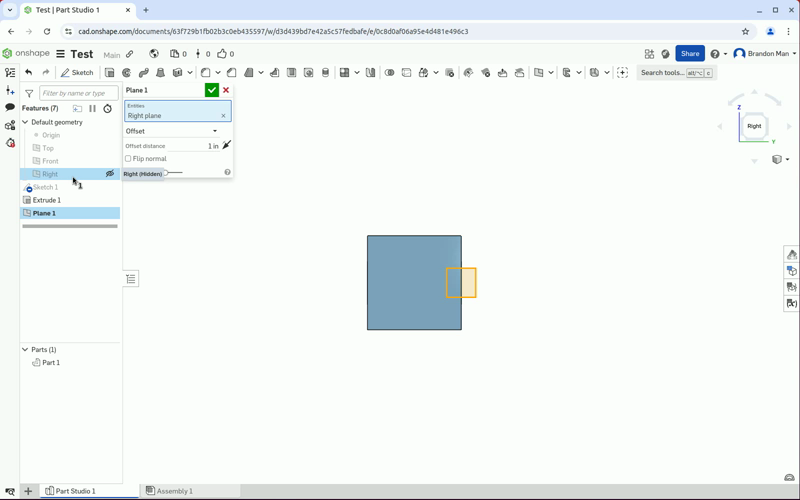
key(tab, 2)
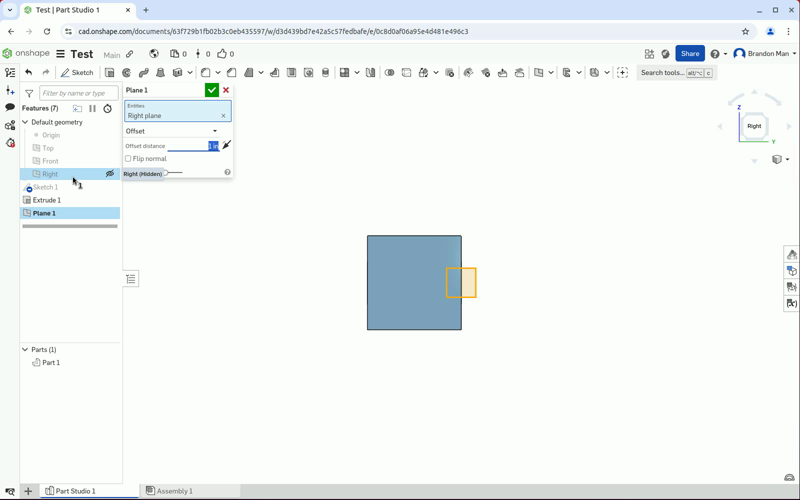
text(19.257)
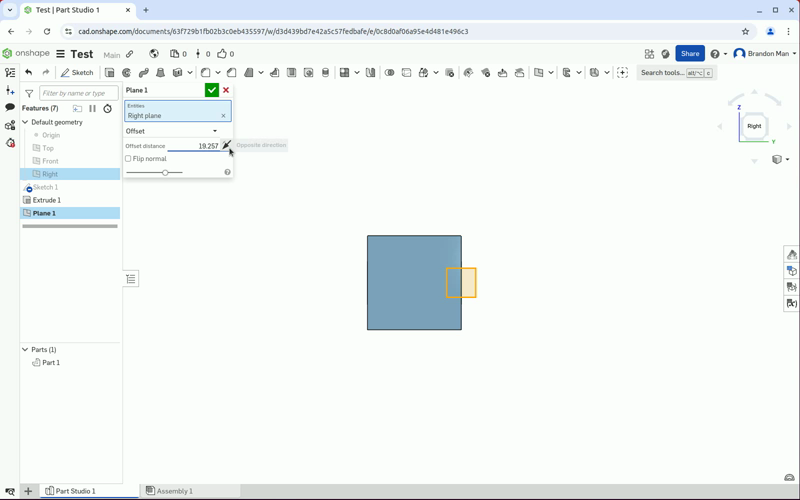
mouse_move(229, 147)
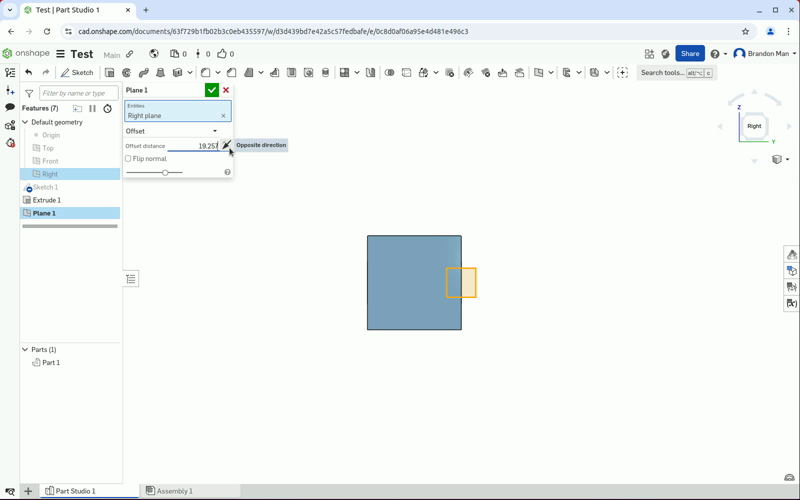
click(229, 147)
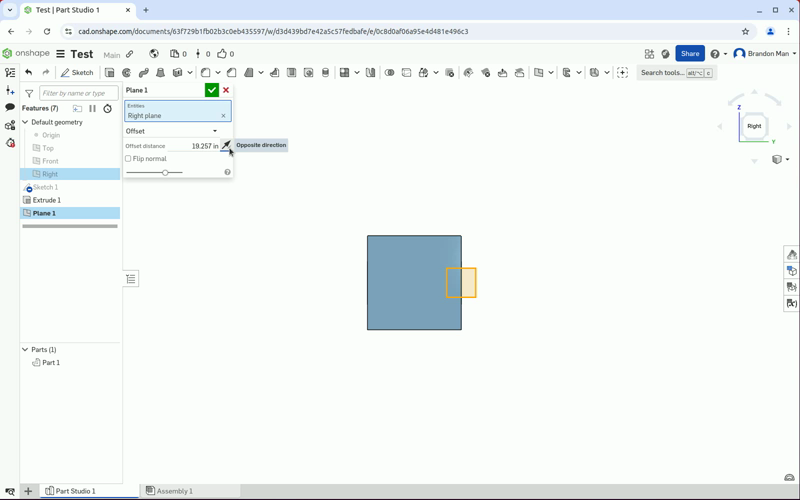
key(enter, 2)
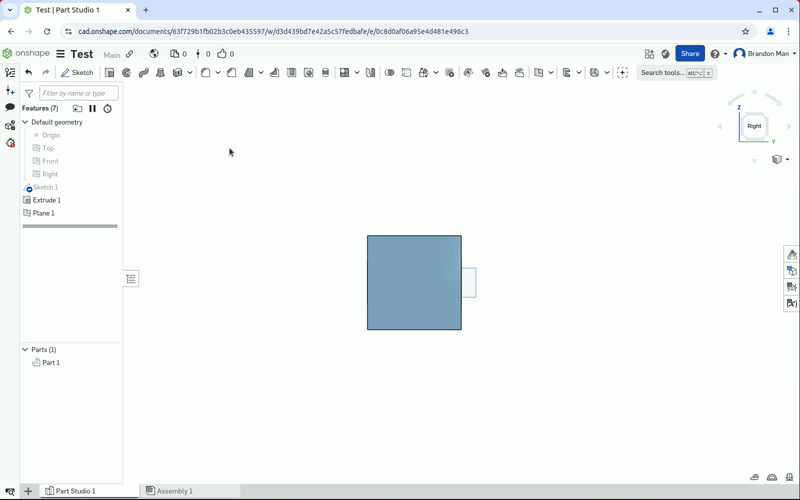
key(shift+s)
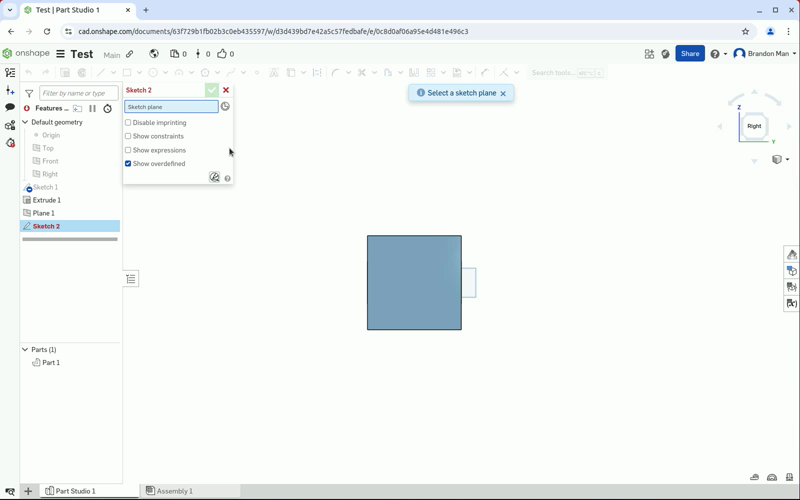
mouse_move(73, 215)
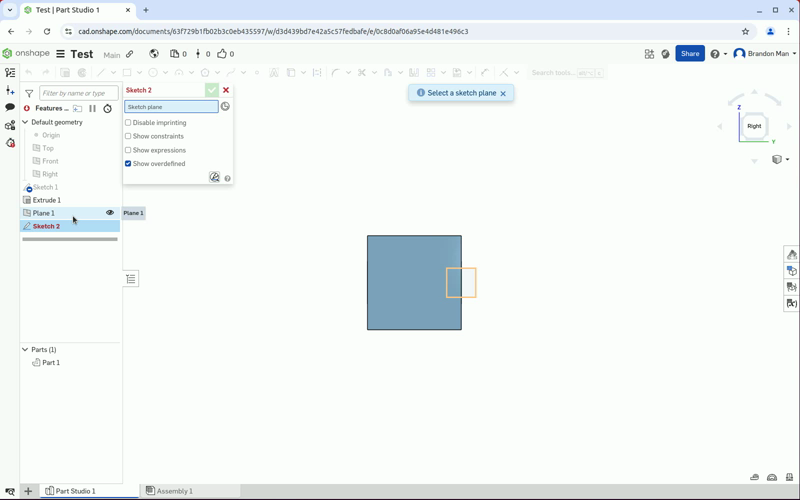
click(73, 215)
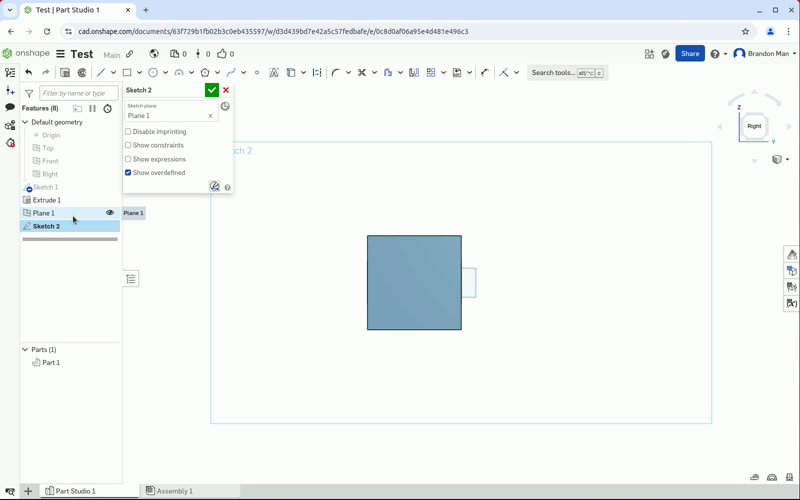
mouse_move(73, 352)
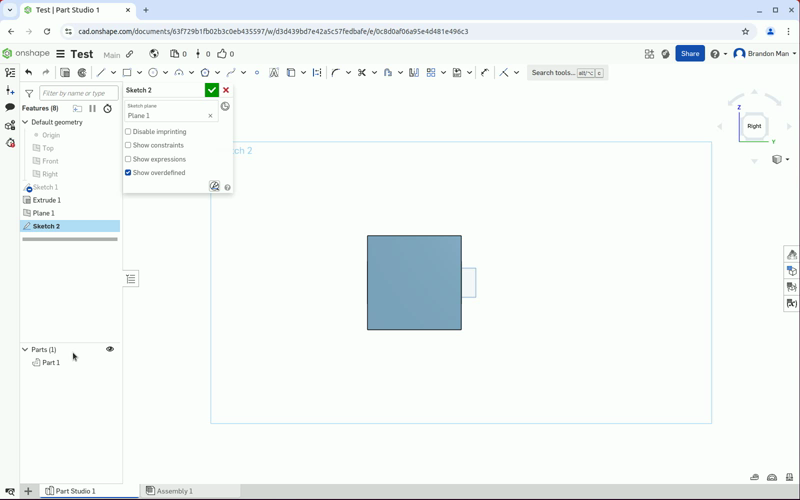
key(y)
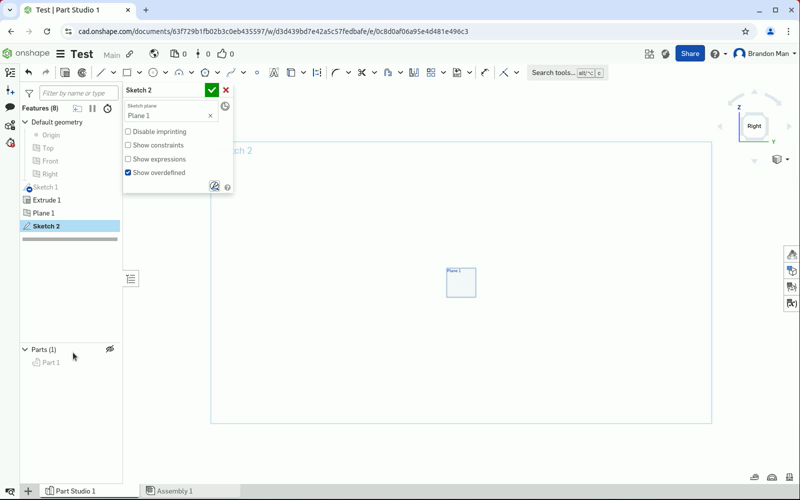
key(c)
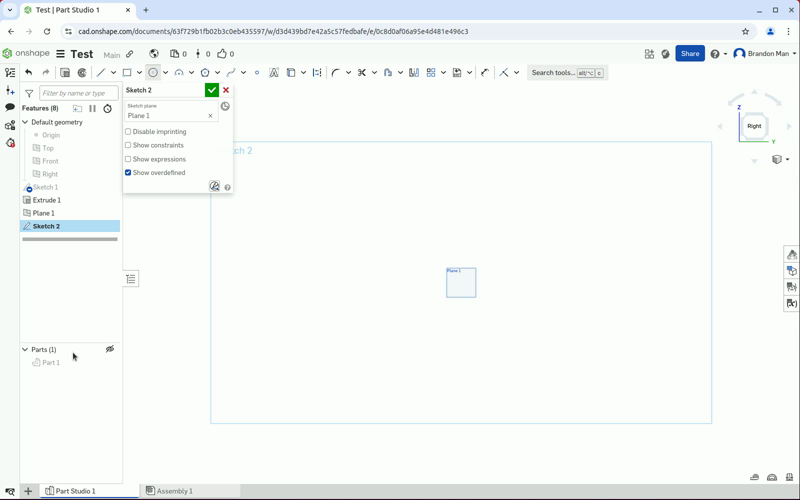
key_down(shift)
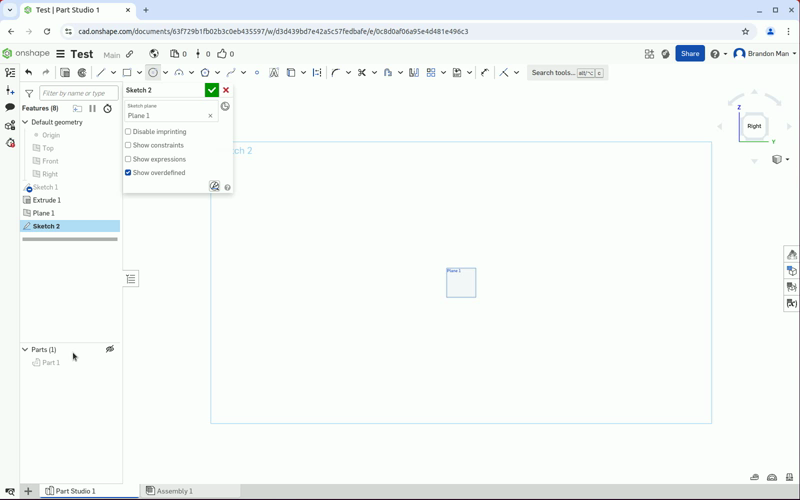
mouse_move(461, 282)
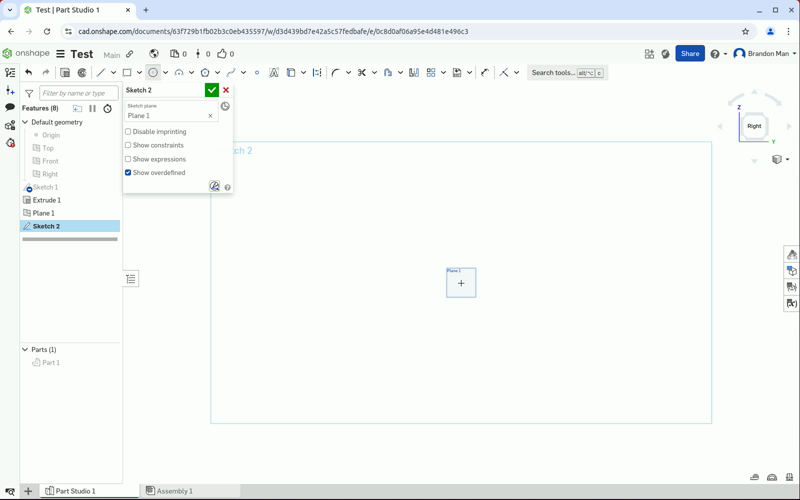
click(461, 282)
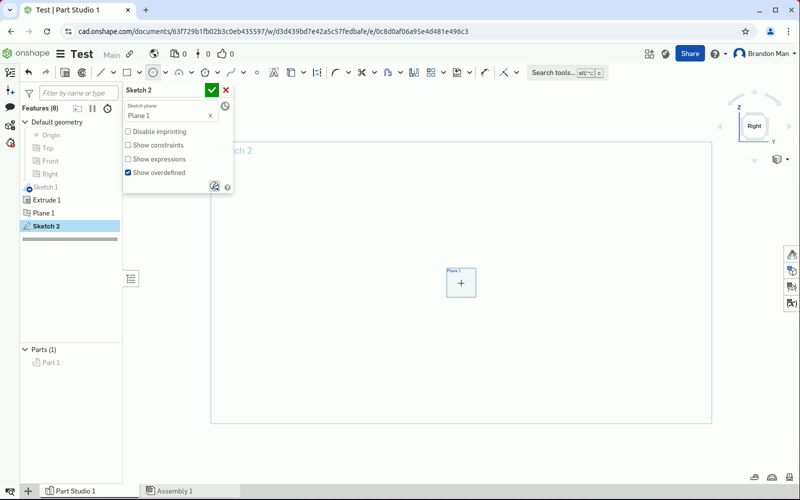
key_up(shift)
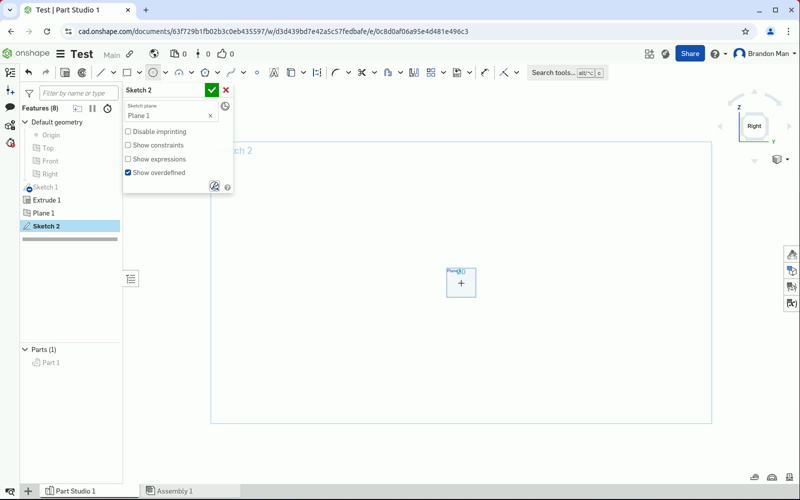
mouse_move(508, 282)
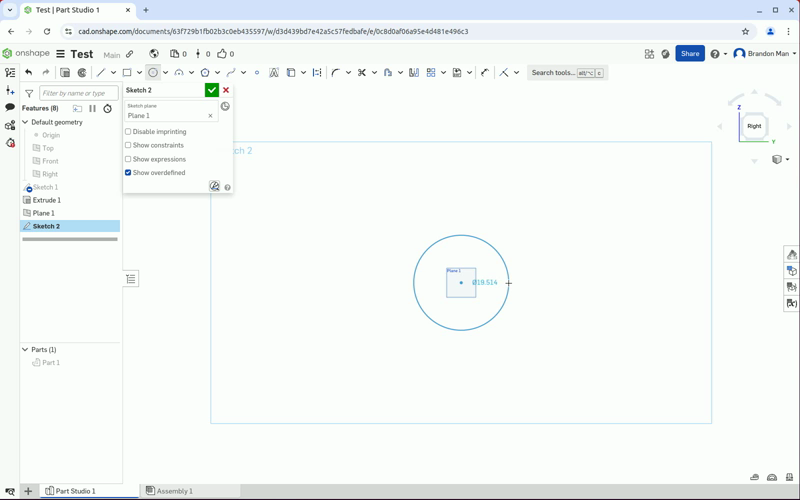
click(508, 282)
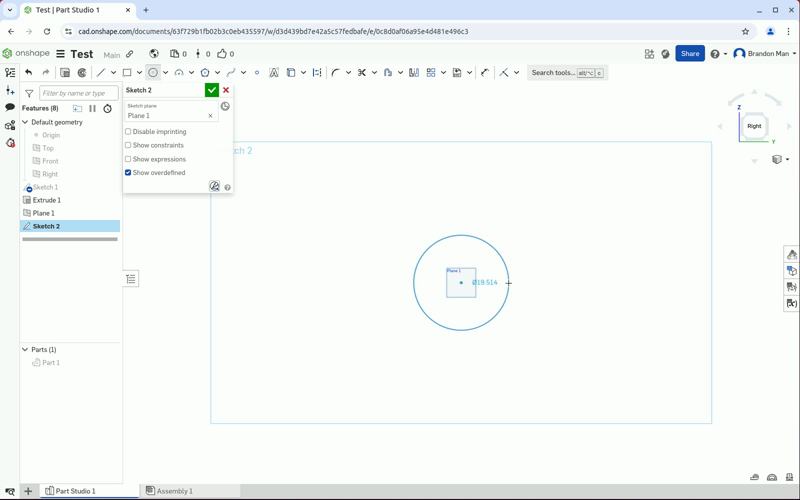
key(esc)
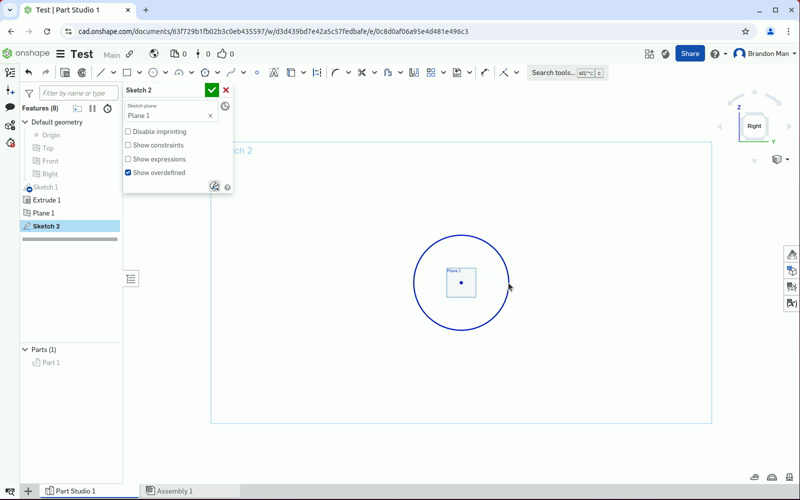
mouse_move(438, 310)
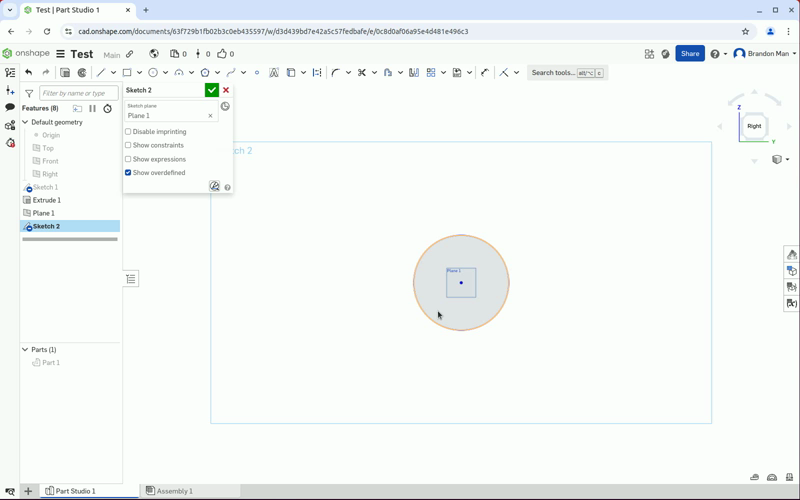
click(438, 310)
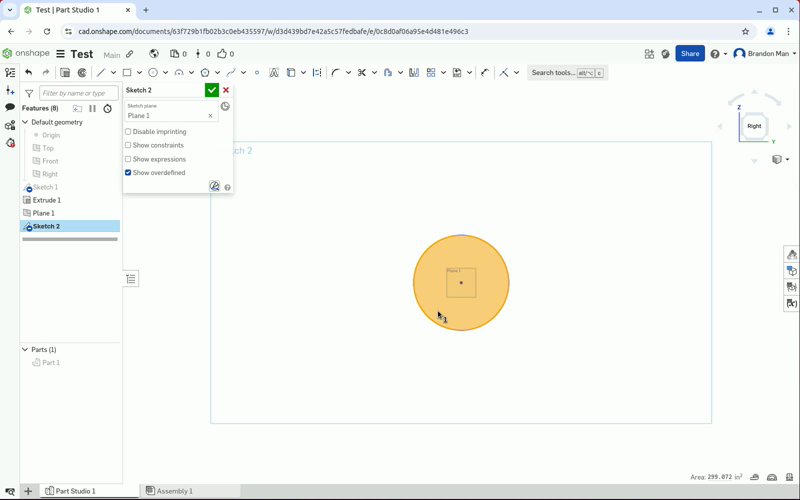
mouse_move(73, 352)
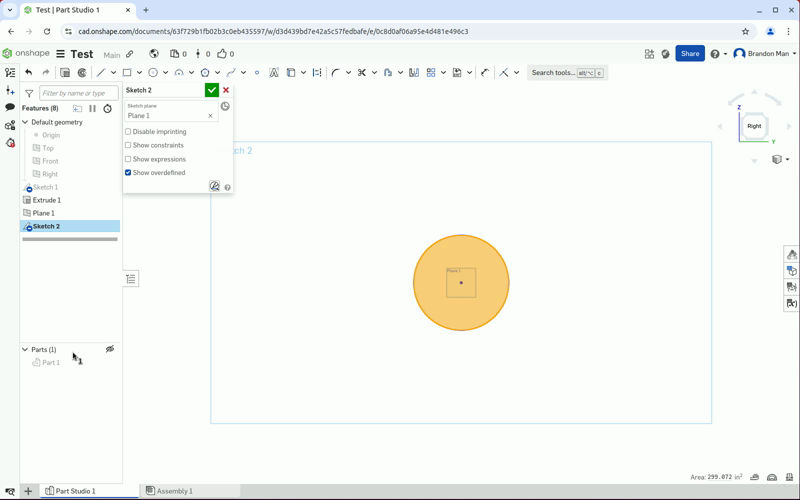
key(shift+y)
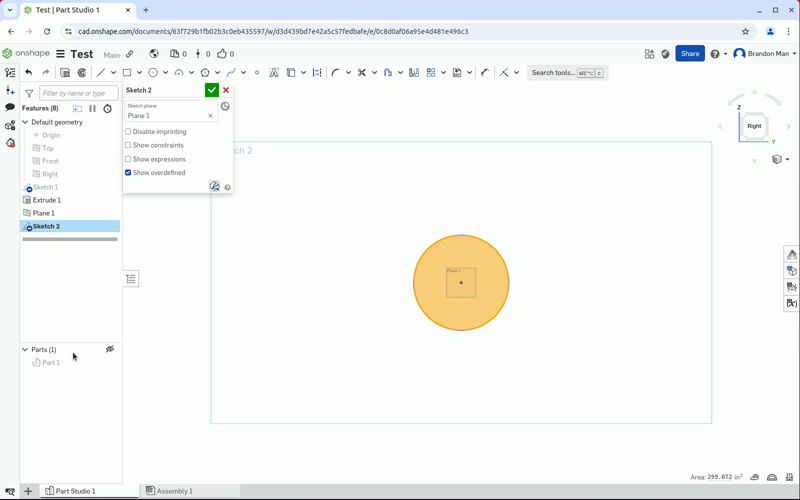
key(shift+e)
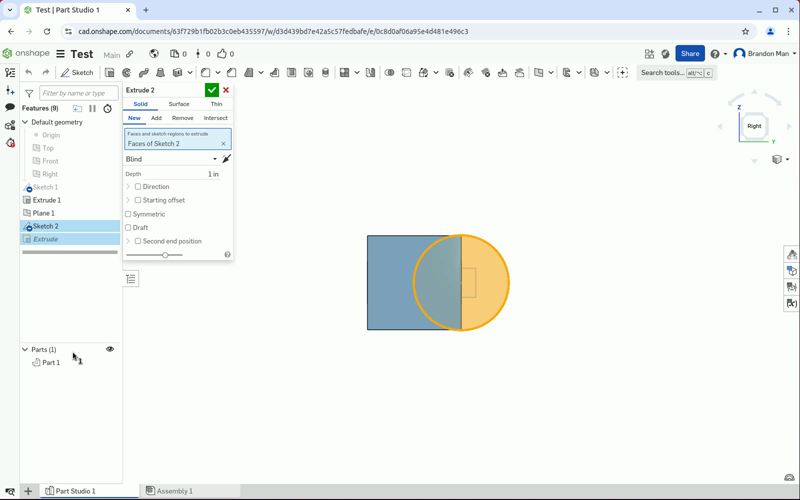
mouse_move(143, 106)
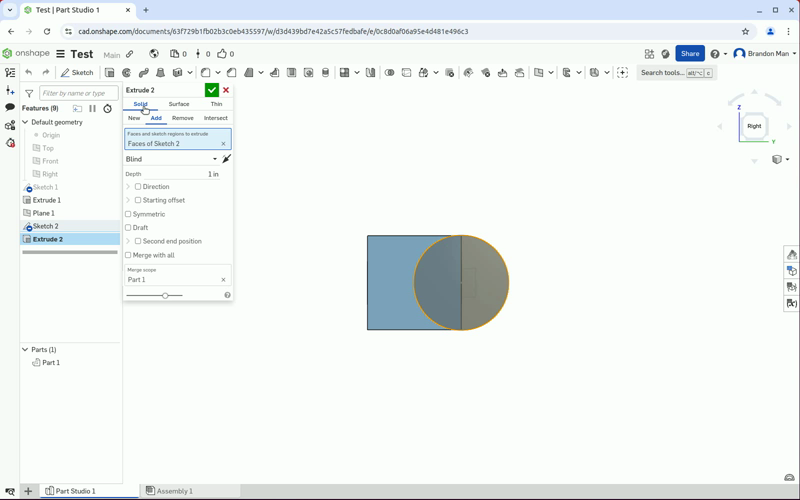
click(143, 106)
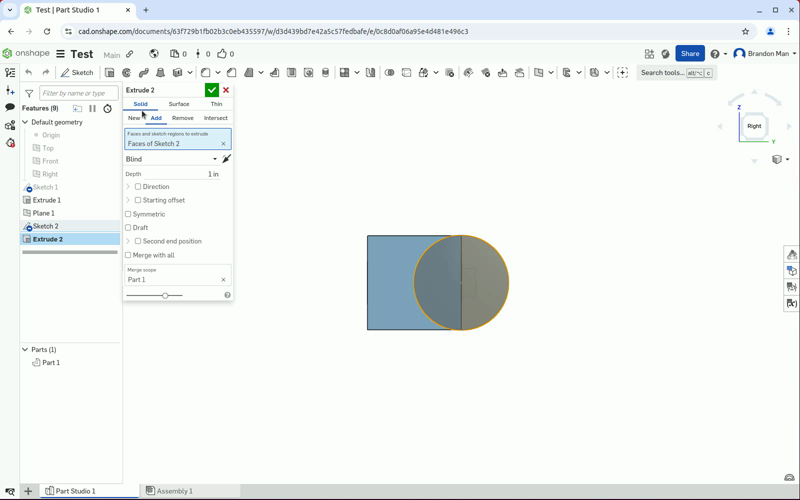
mouse_move(137, 120)
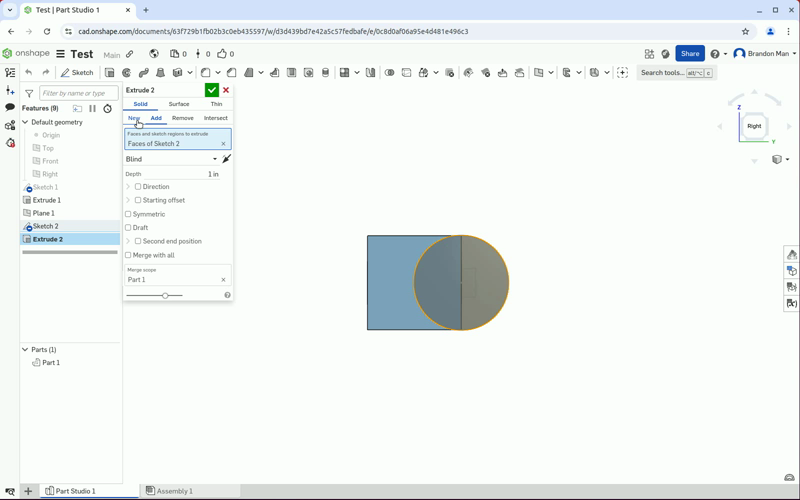
click(137, 120)
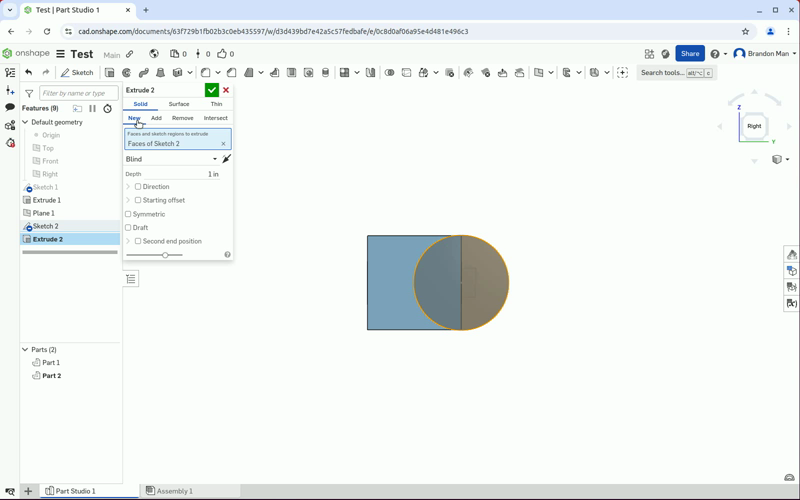
key(tab, 4)
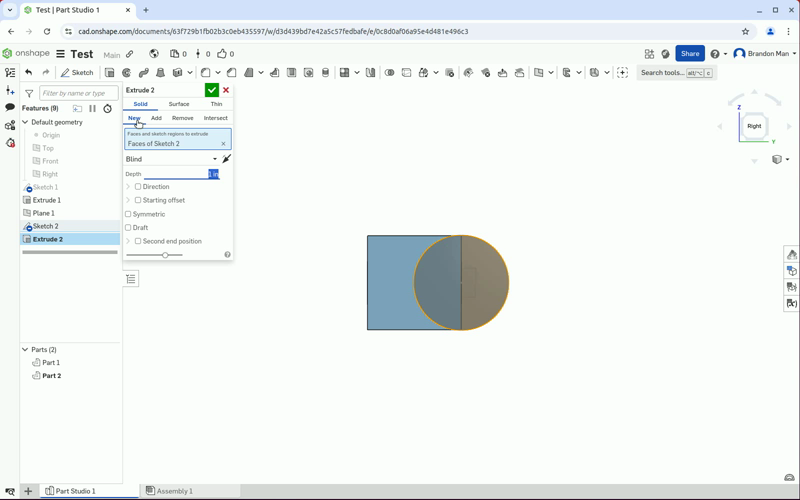
text(3.851)
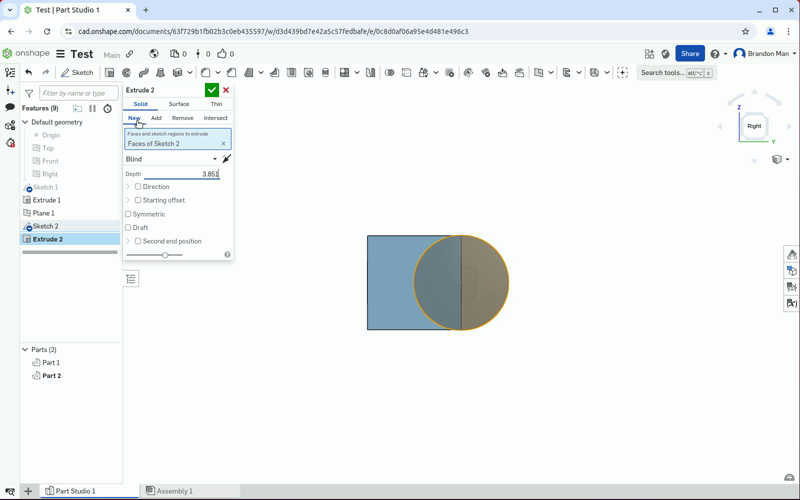
key(enter)
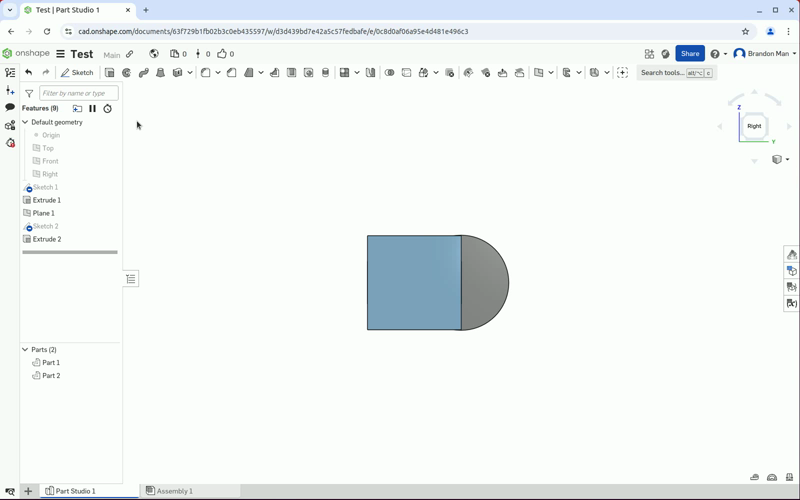
key(shift+h)
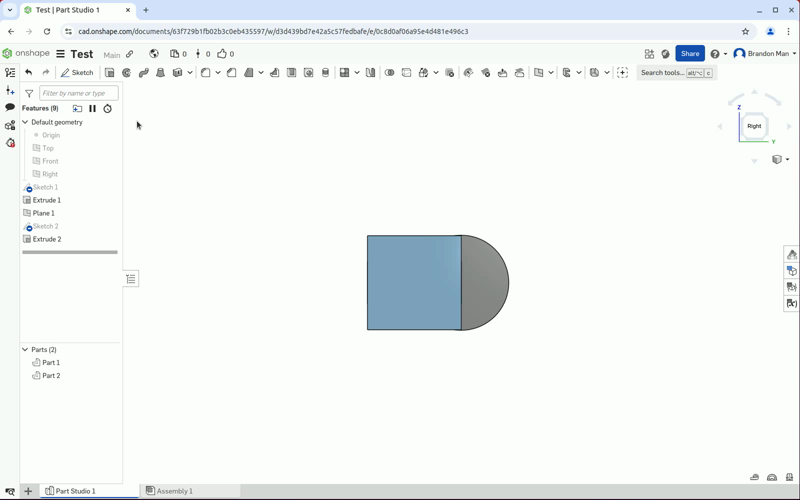
key(shift+h)
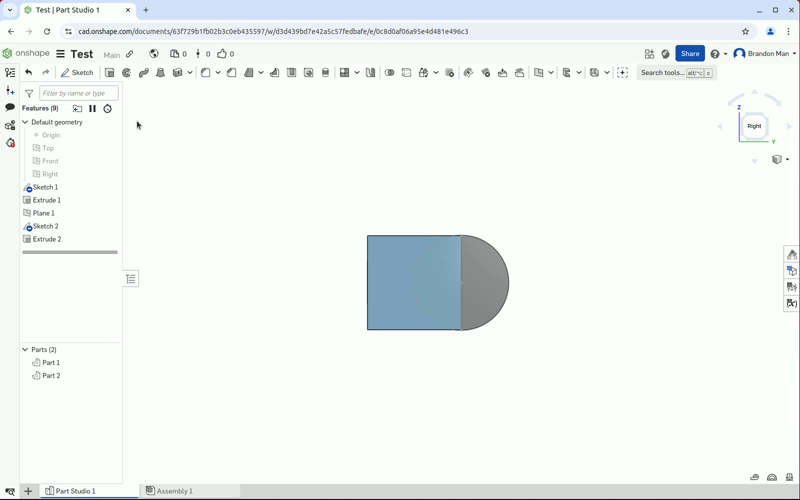
key(shift+7)
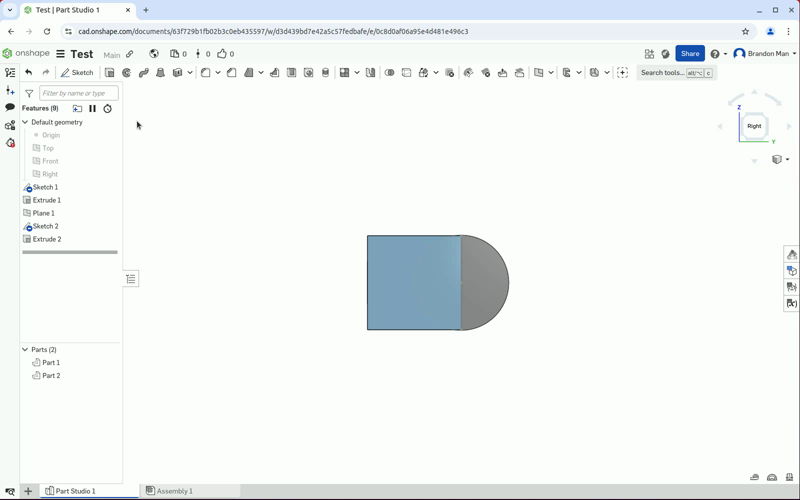
key(right, 2)
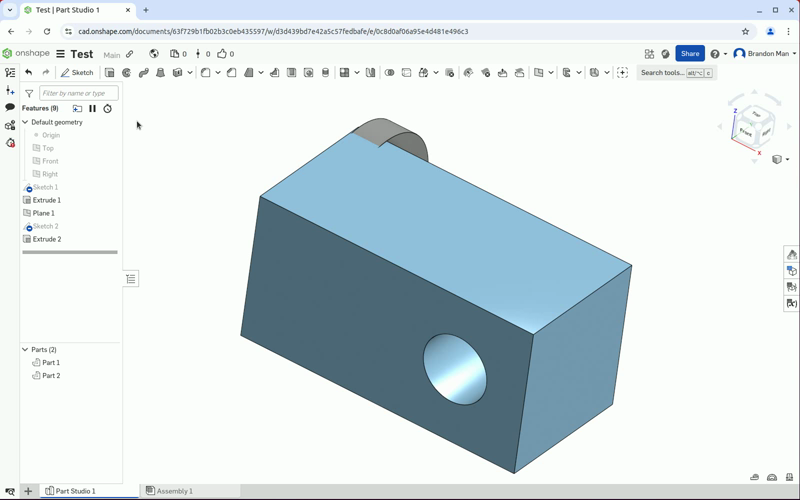
key(down, 2)
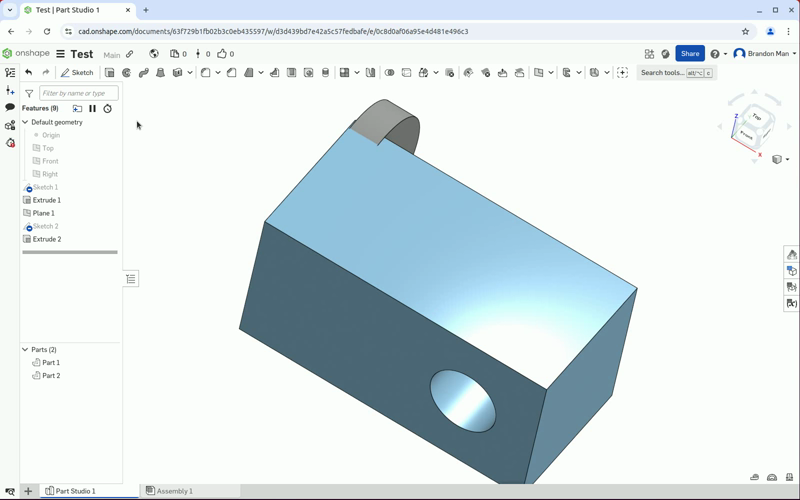
key(up, 2)
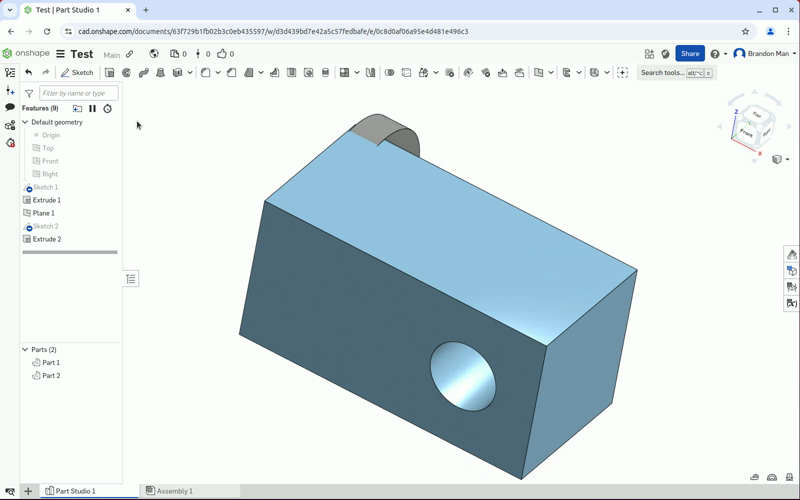
key(left, 2)
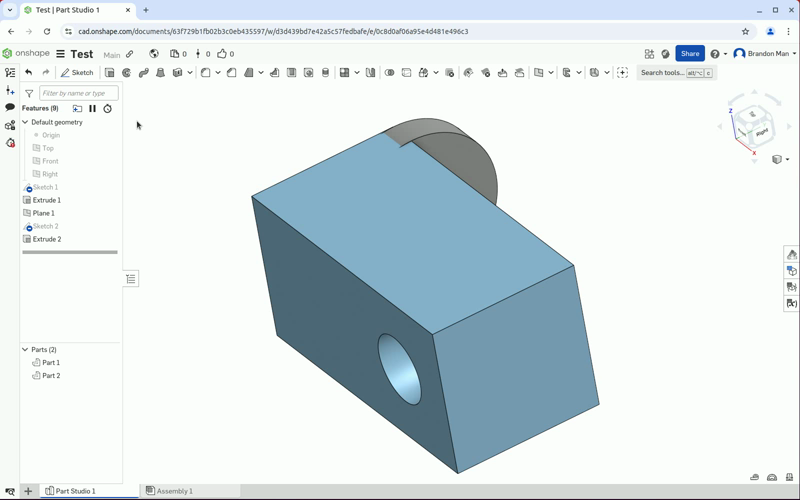
mouse_move(73, 189)
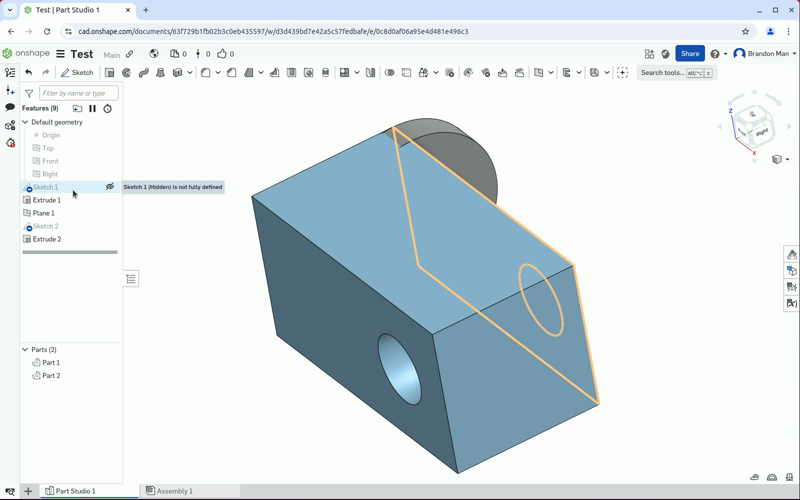
click(73, 189)